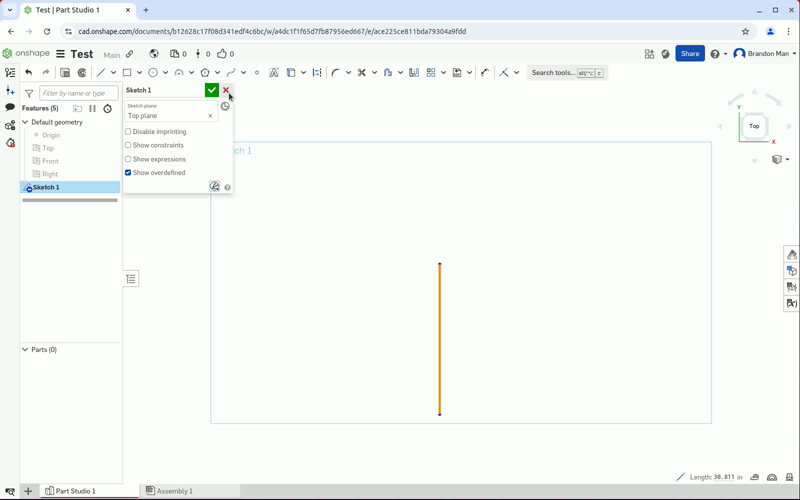
key(shift+h)
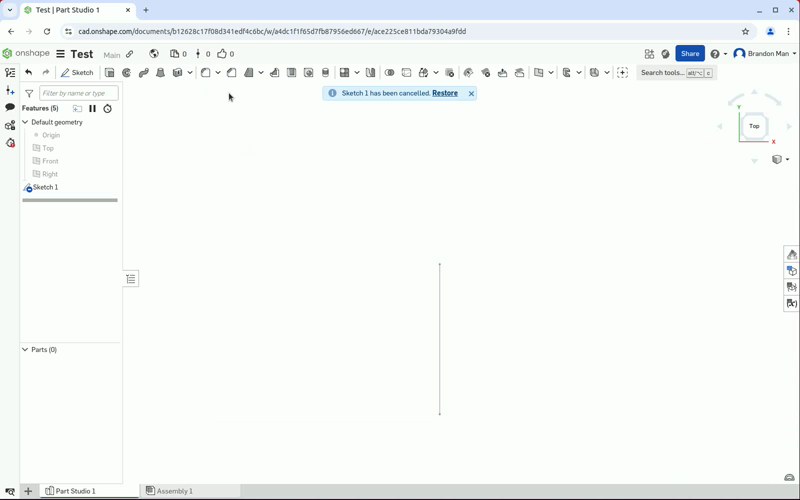
key(shift+s)
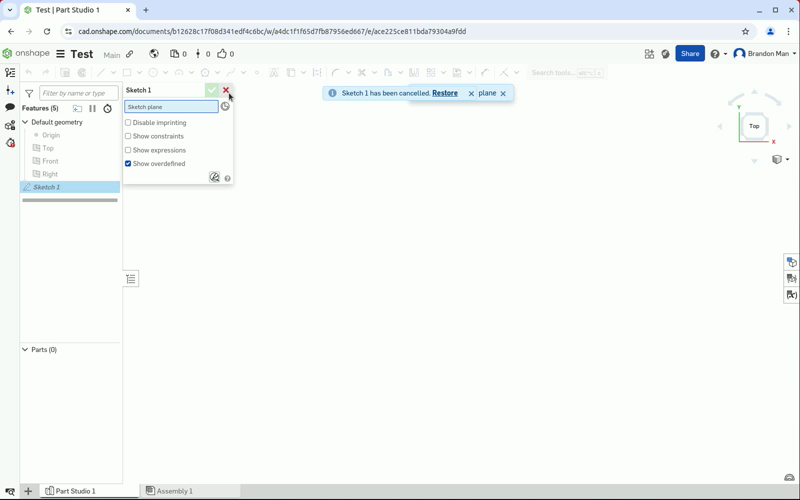
mouse_move(73, 150)
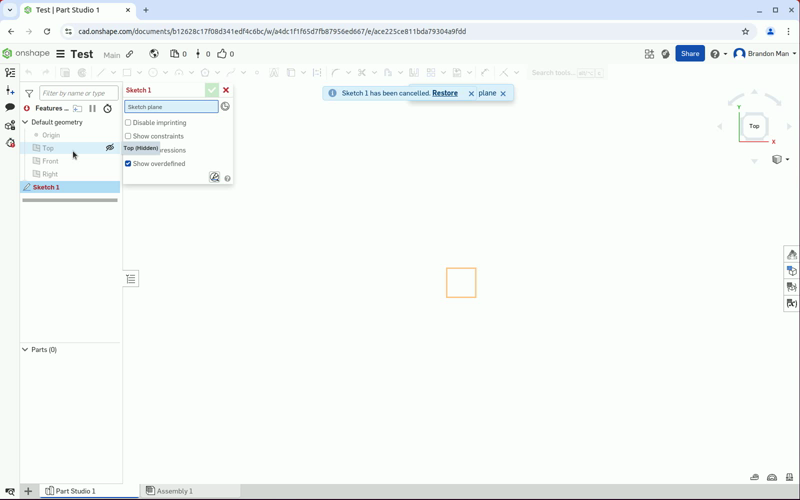
click(73, 150)
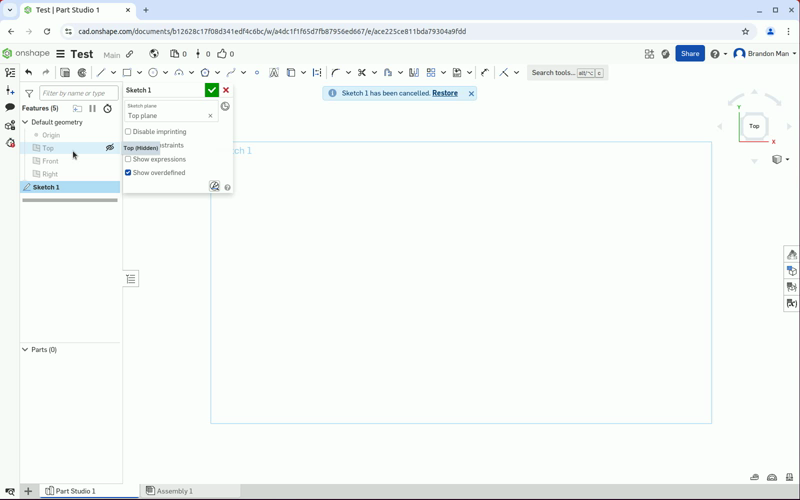
mouse_move(73, 352)
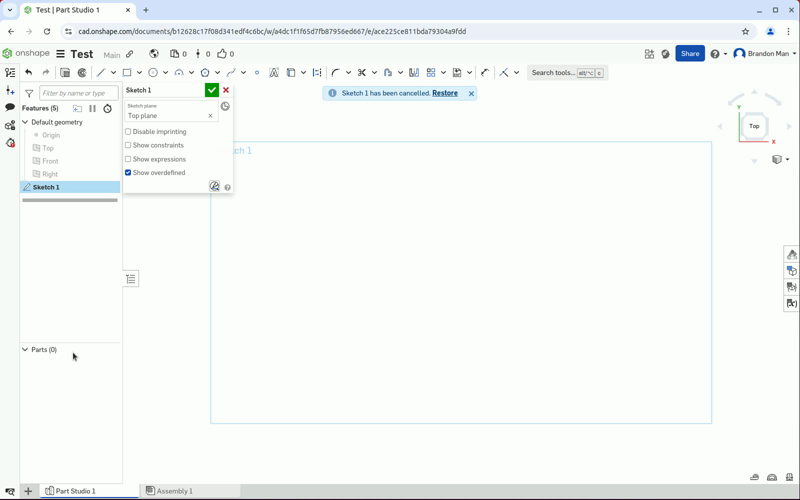
key(y)
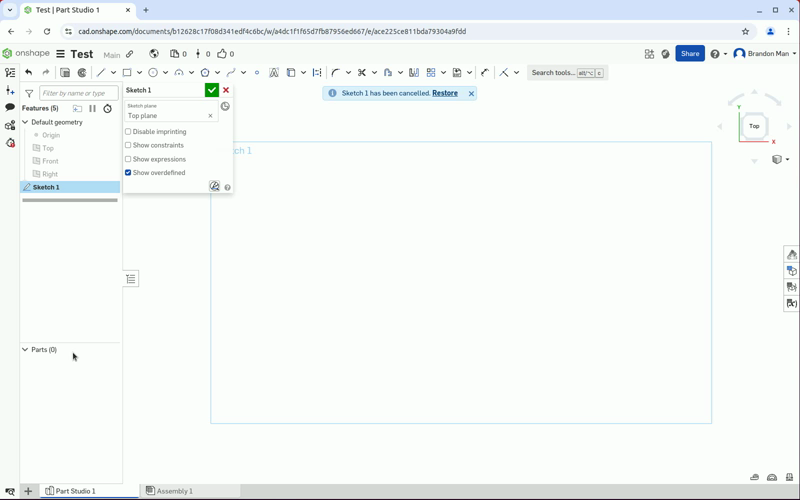
key(l)
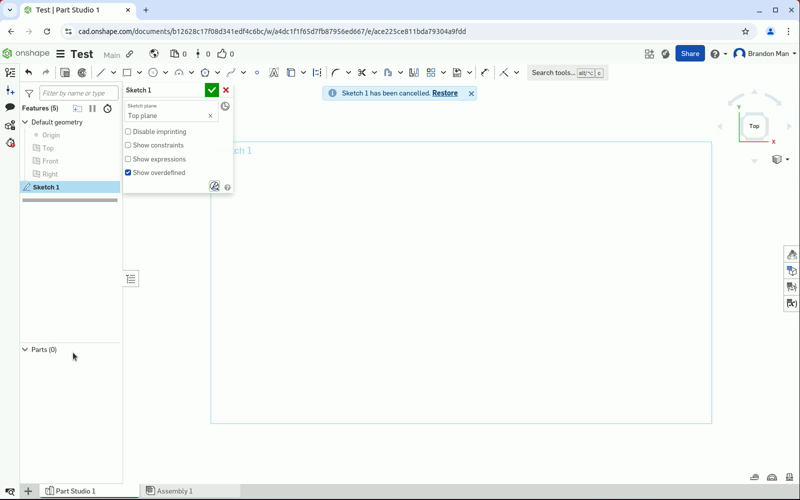
key_down(shift)
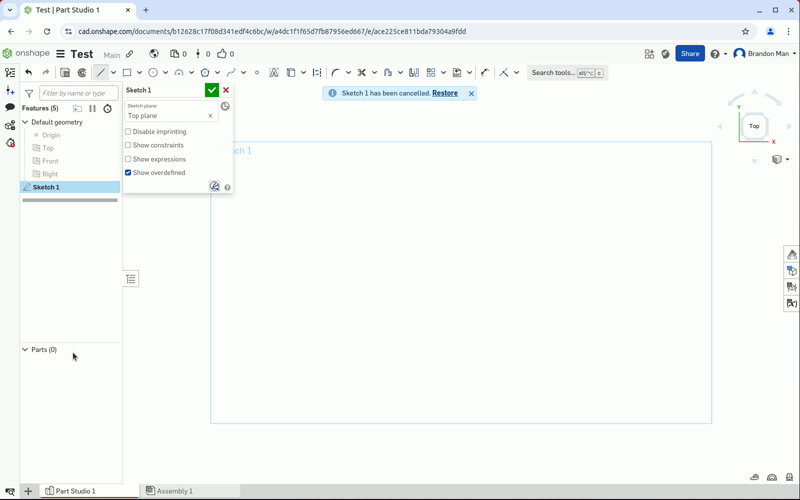
mouse_move(348, 342)
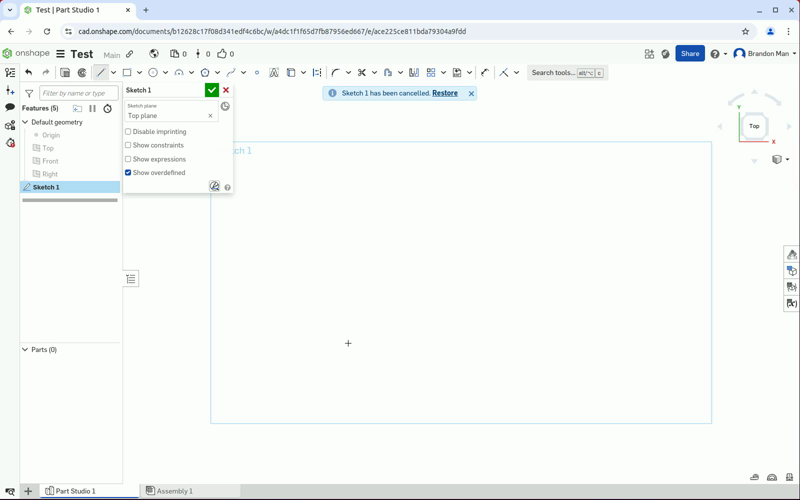
click(348, 342)
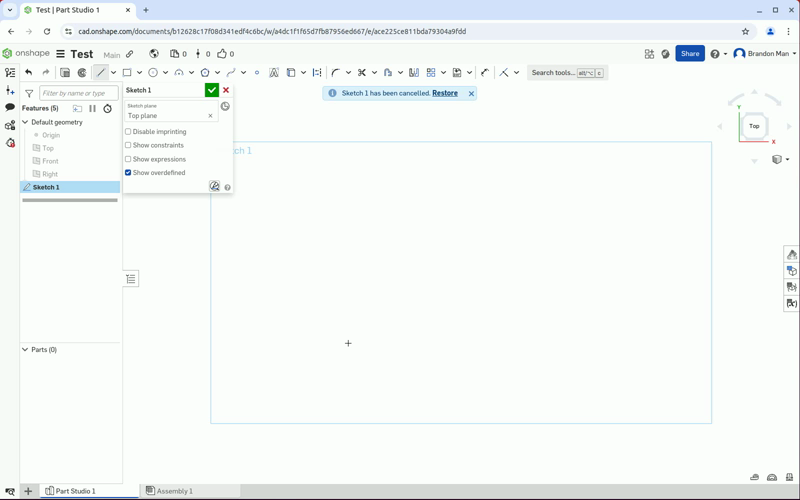
key_up(shift)
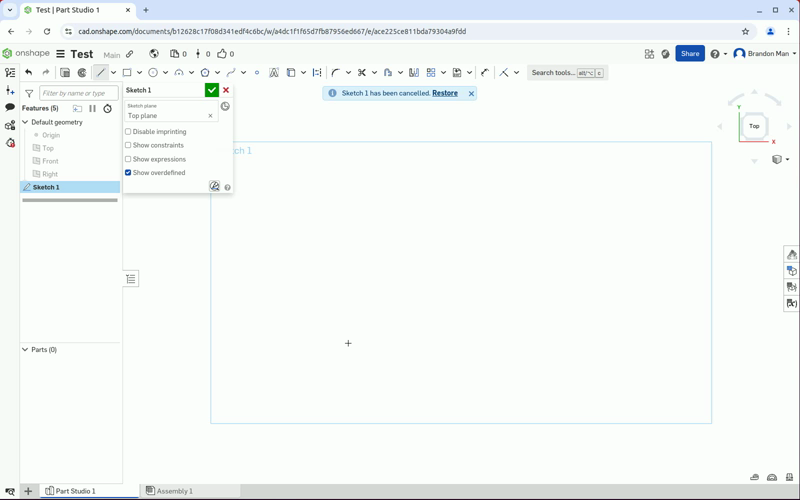
key_down(shift)
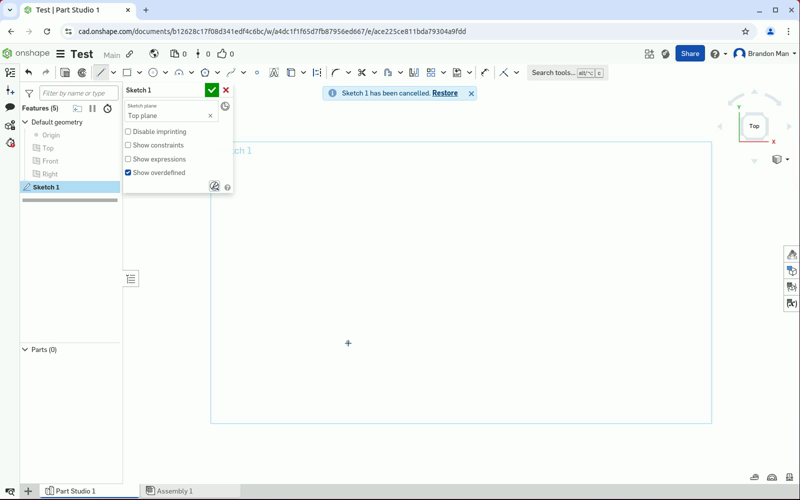
mouse_move(561, 342)
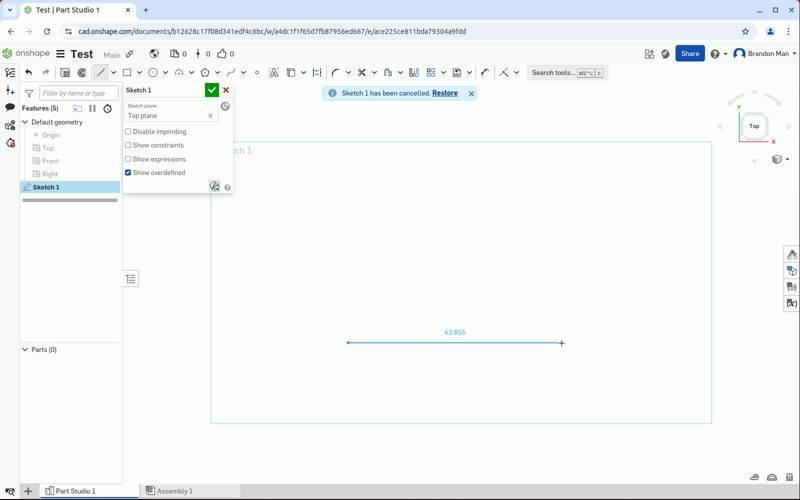
click(561, 342)
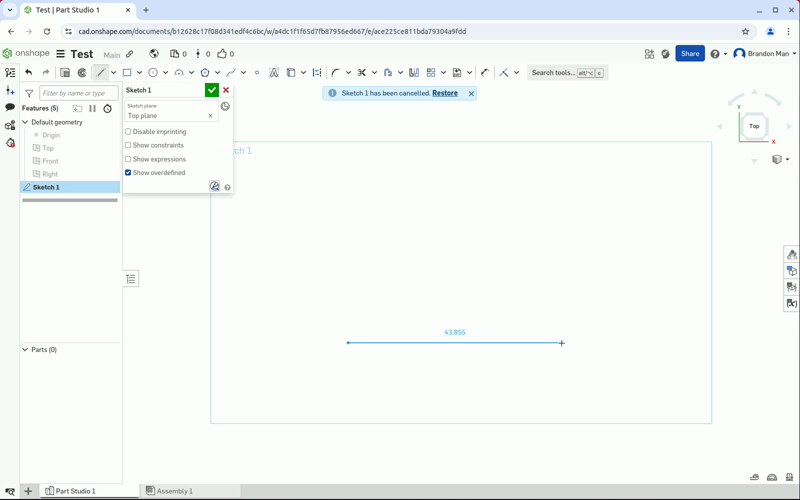
key_up(shift)
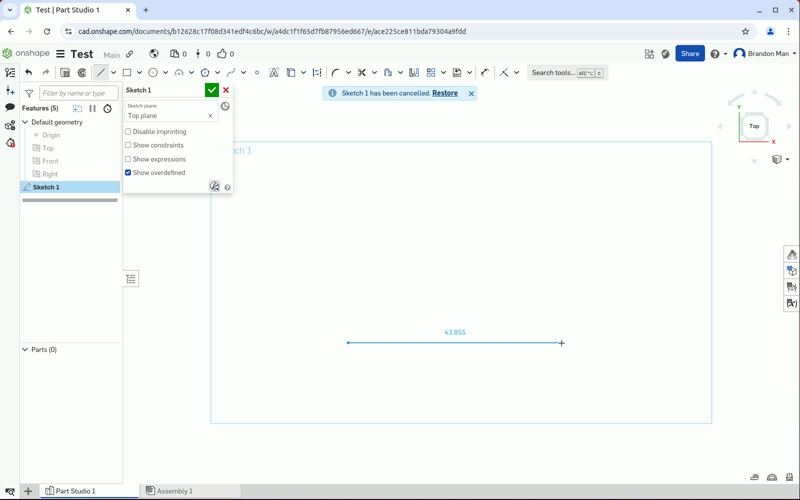
key_down(shift)
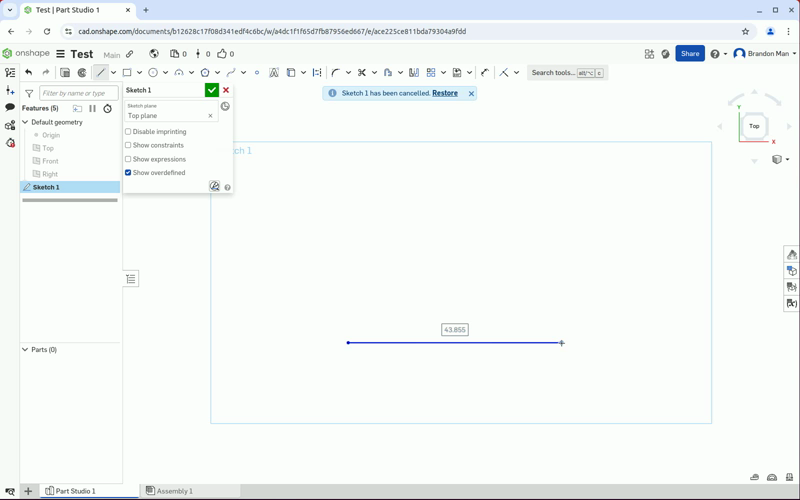
mouse_move(561, 192)
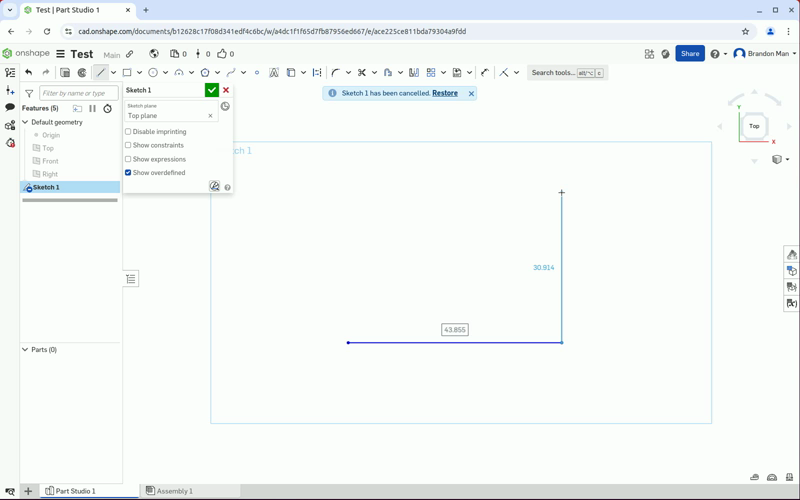
click(561, 192)
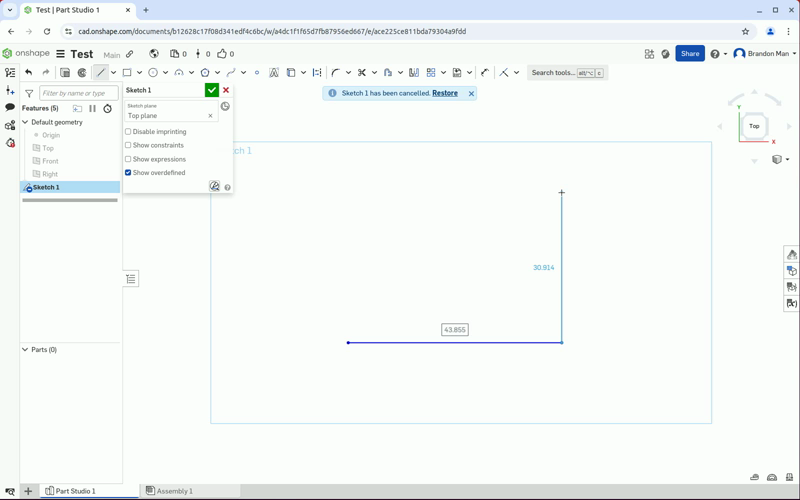
key_up(shift)
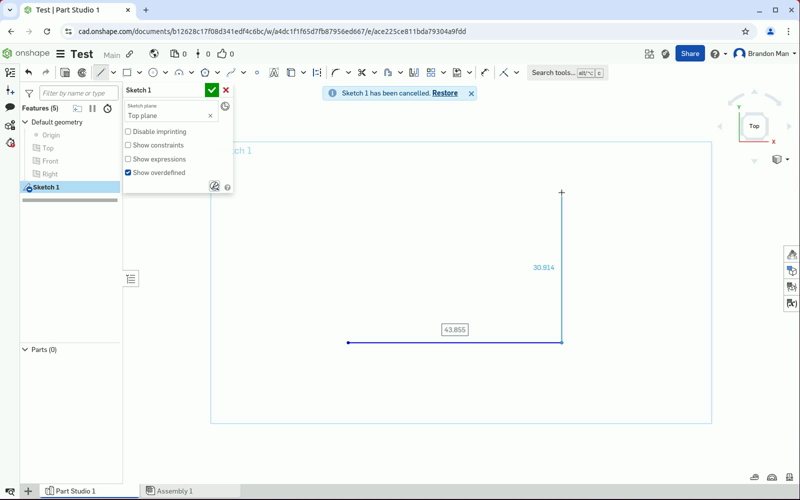
key_down(shift)
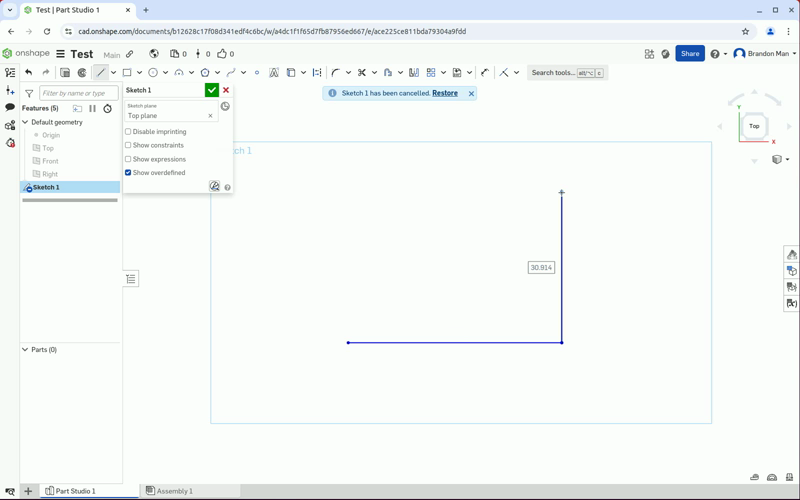
mouse_move(348, 192)
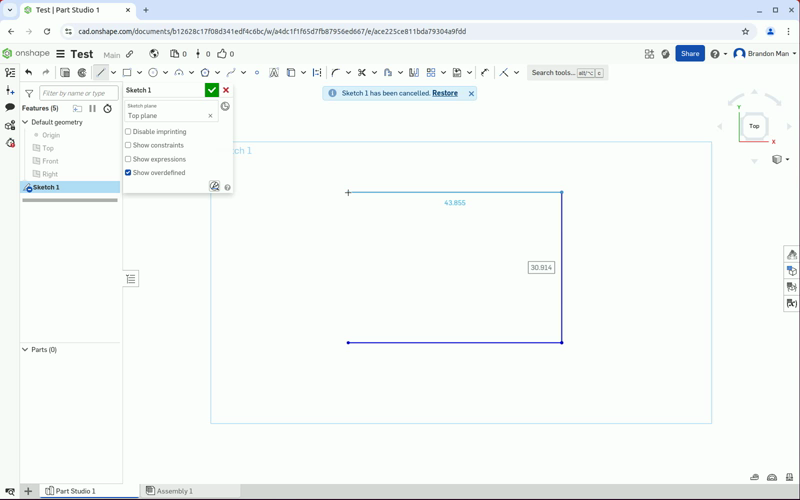
click(348, 192)
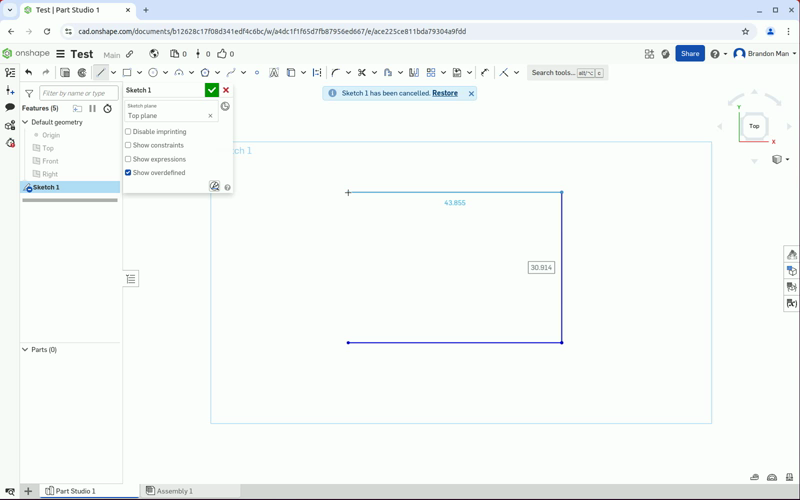
key_up(shift)
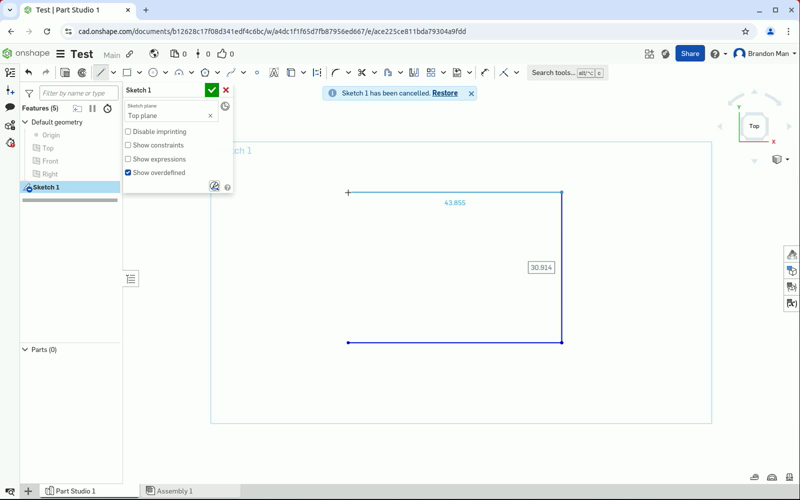
key_down(shift)
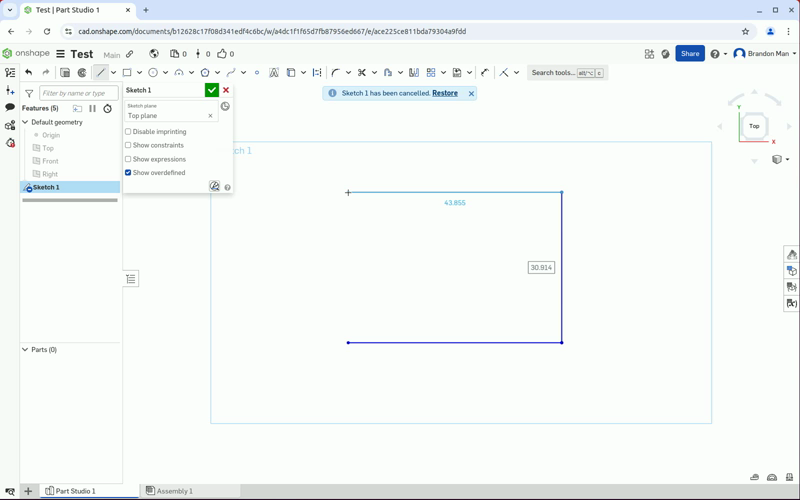
mouse_move(348, 342)
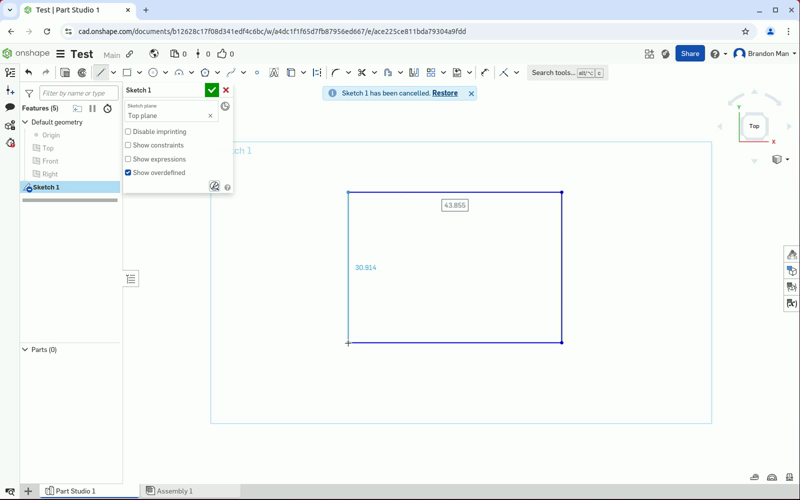
key_up(shift)
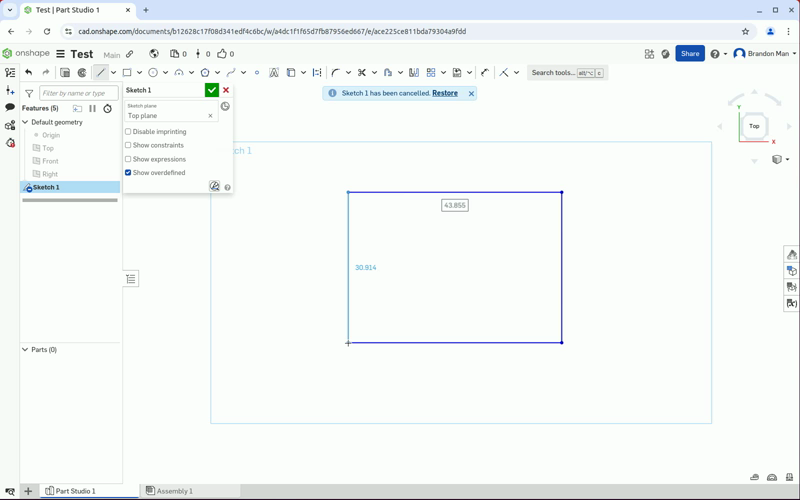
click(348, 342)
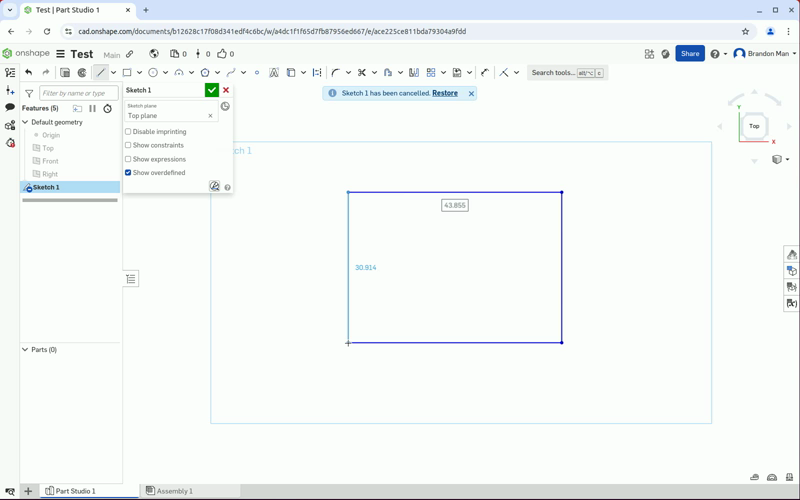
key(esc)
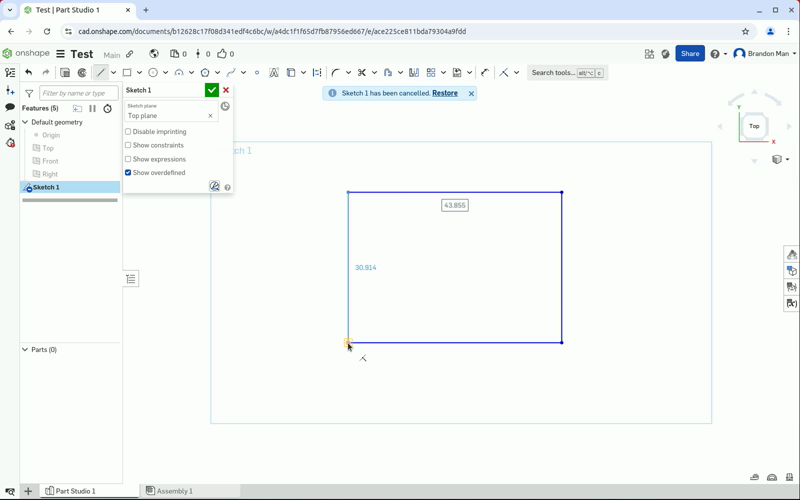
mouse_move(426, 252)
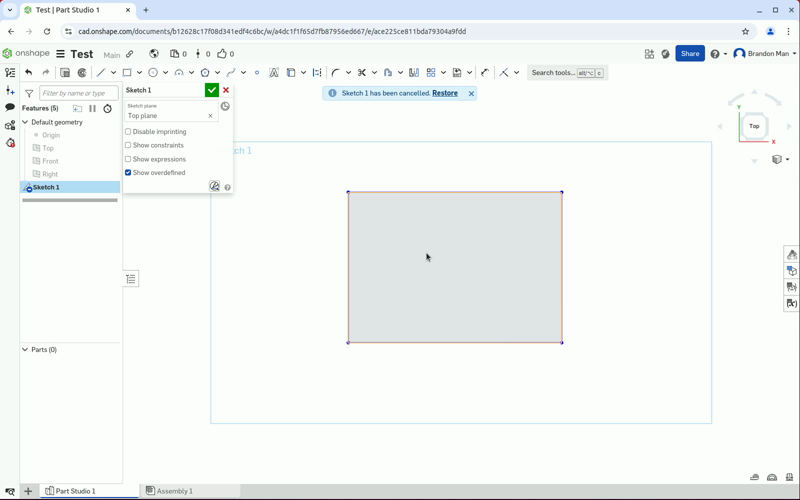
click(426, 252)
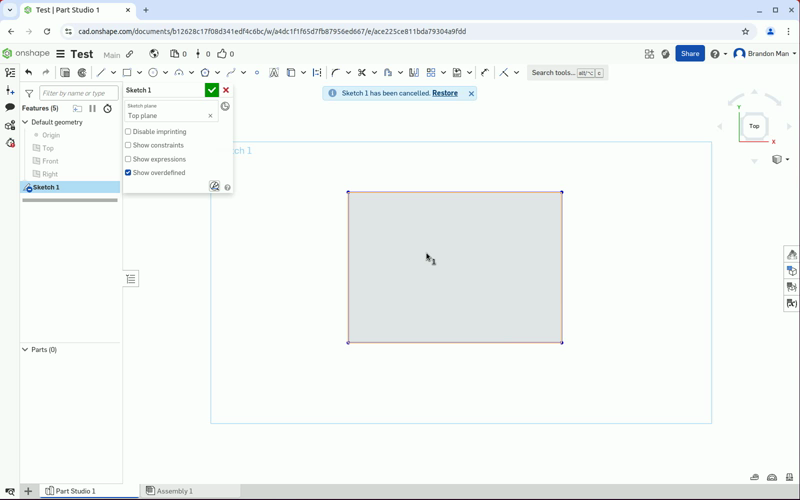
mouse_move(73, 352)
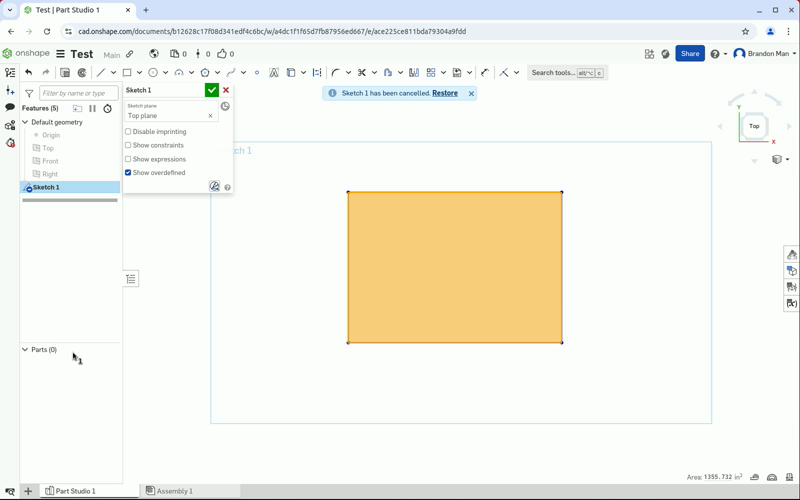
key(shift+y)
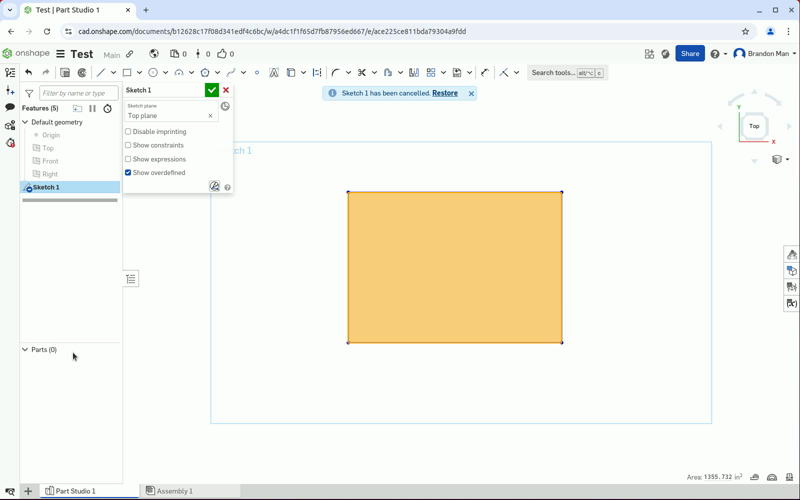
key(shift+e)
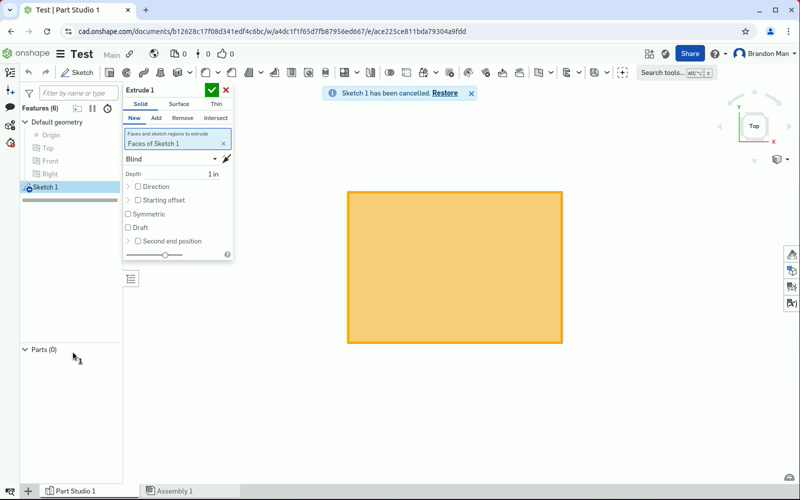
mouse_move(143, 106)
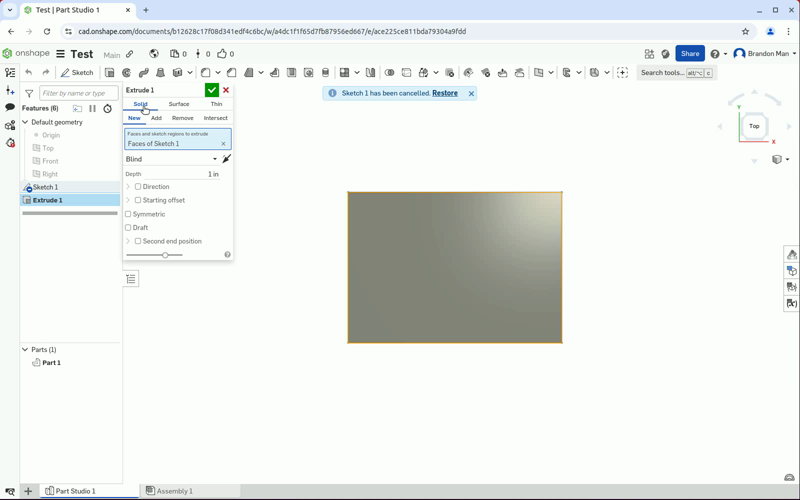
click(143, 106)
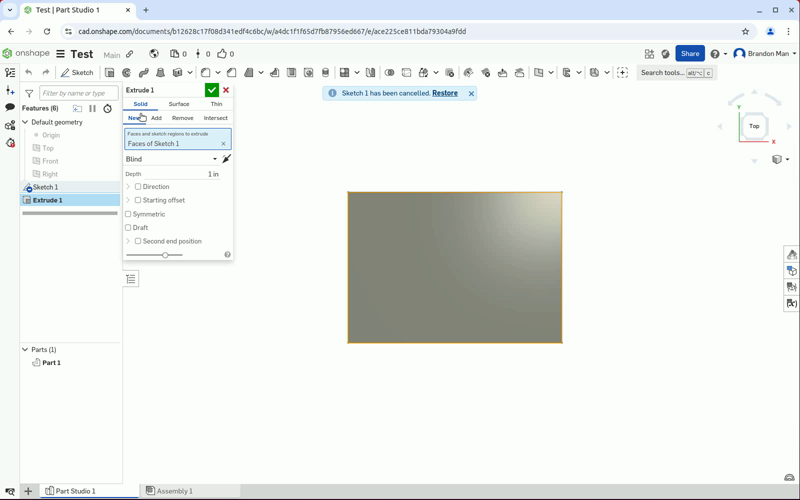
mouse_move(137, 120)
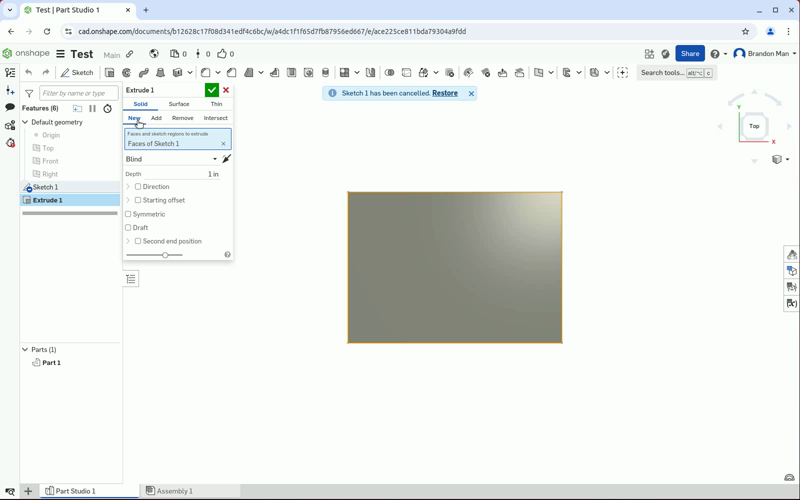
click(137, 120)
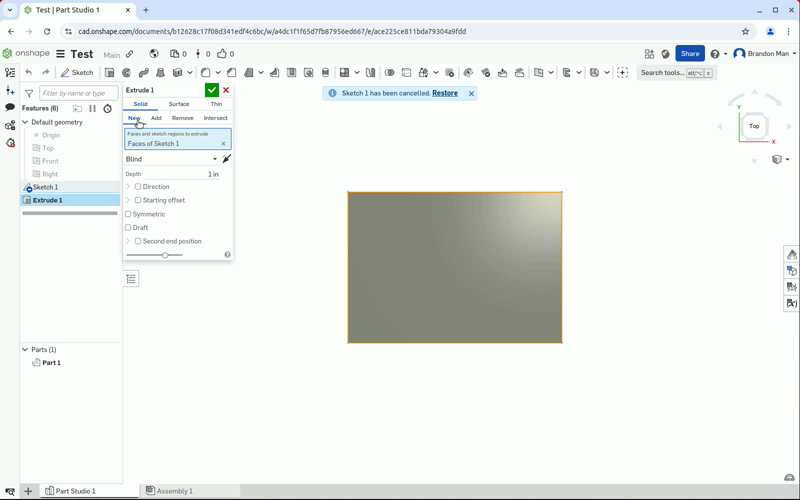
key(tab, 4)
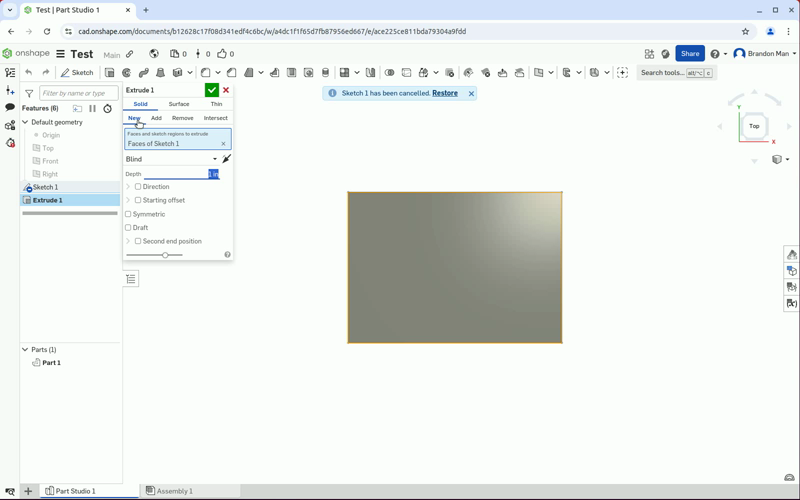
text(17.09)
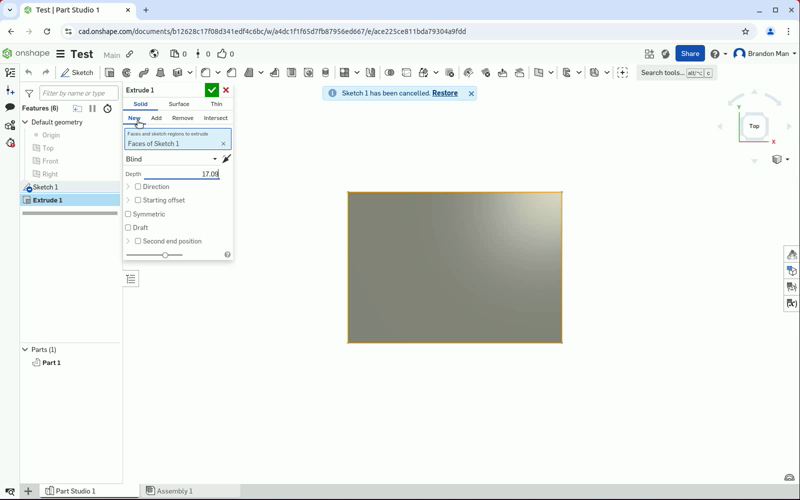
key(enter)
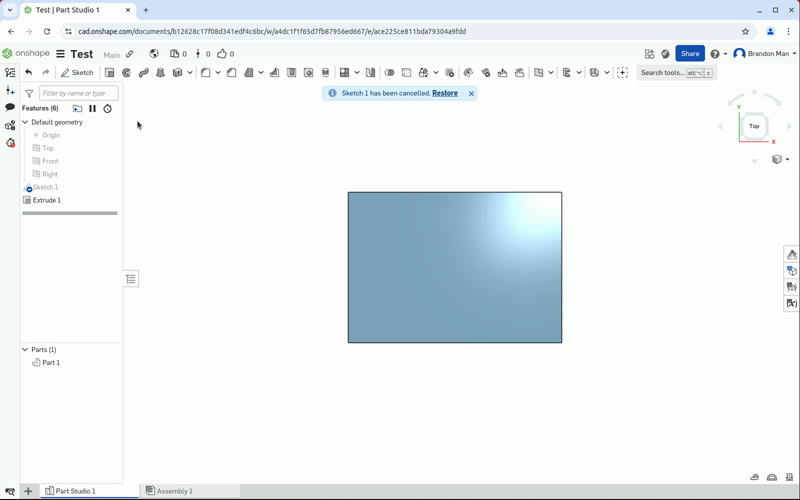
key(shift+h)
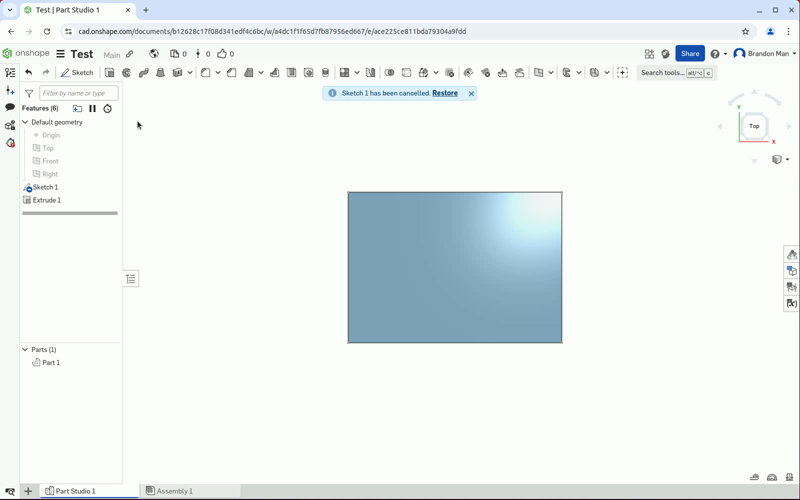
key(shift+h)
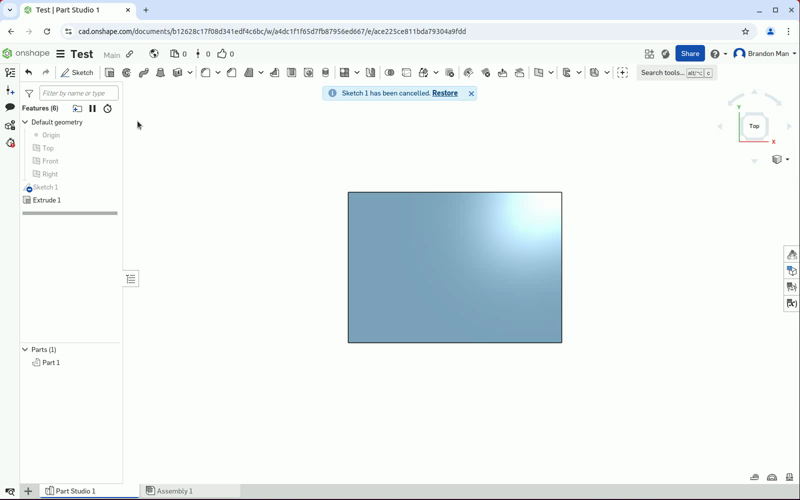
mouse_move(73, 189)
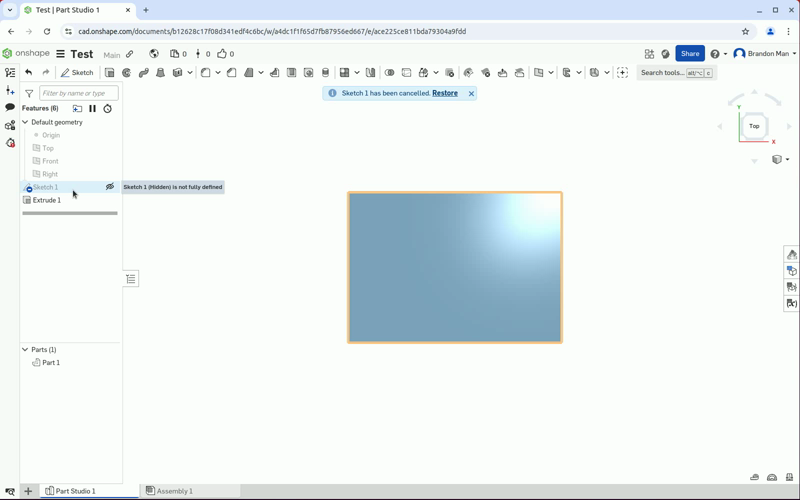
click(73, 189)
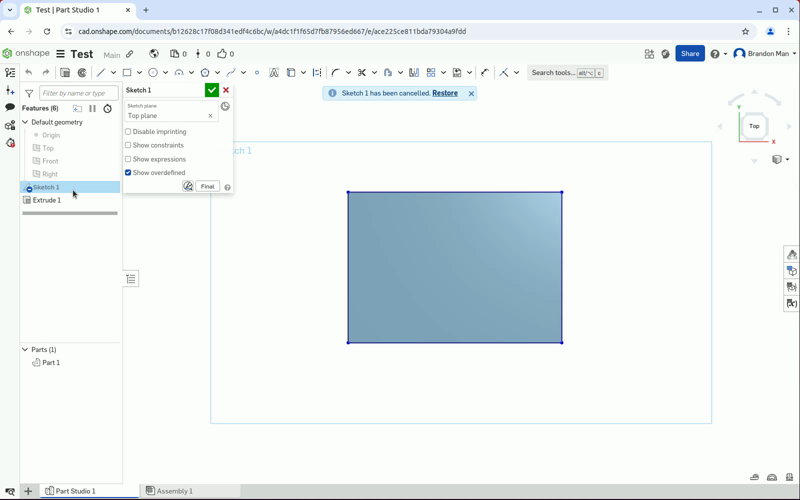
mouse_move(229, 92)
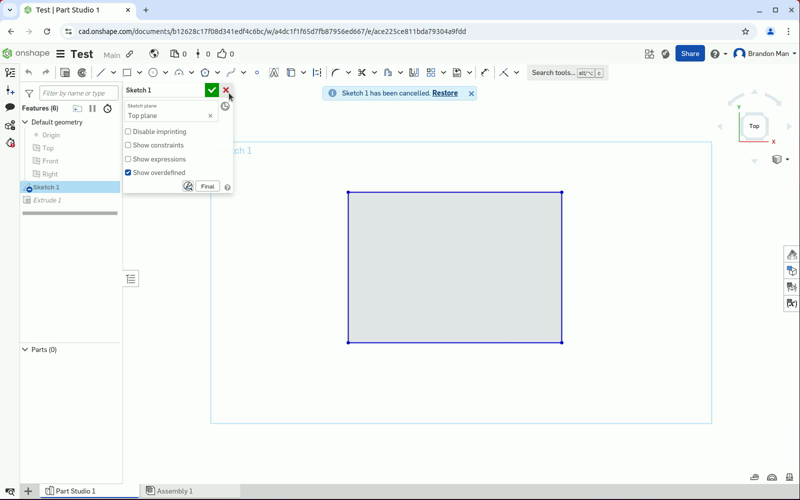
click(229, 92)
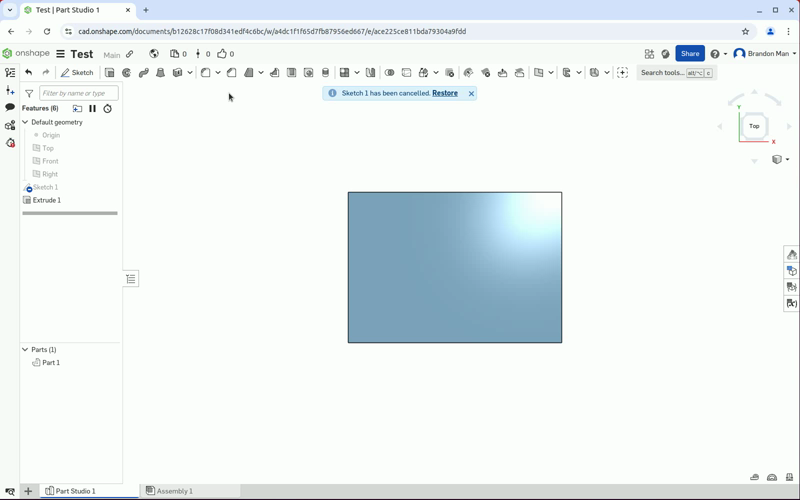
mouse_move(541, 75)
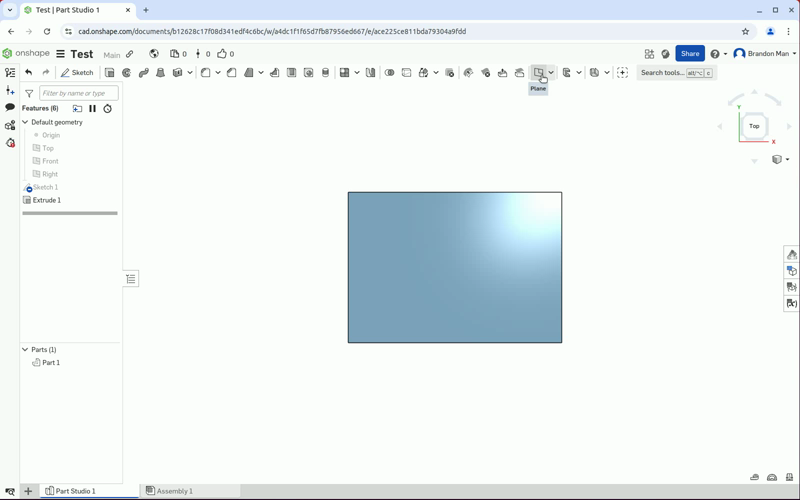
click(541, 75)
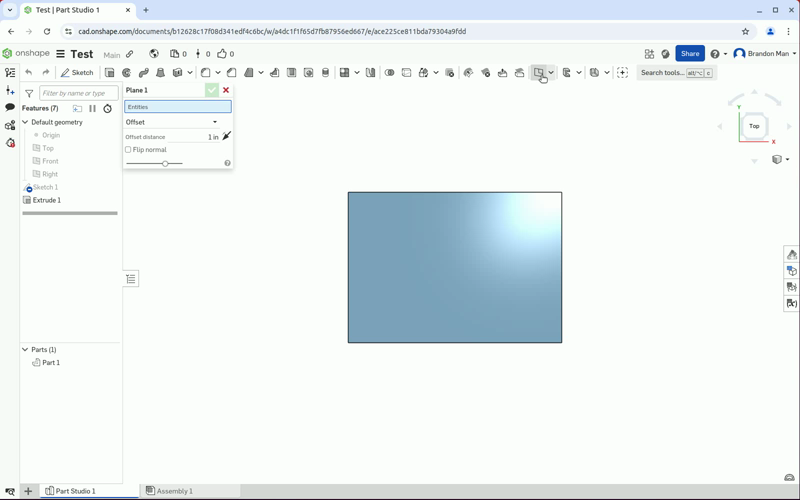
mouse_move(73, 150)
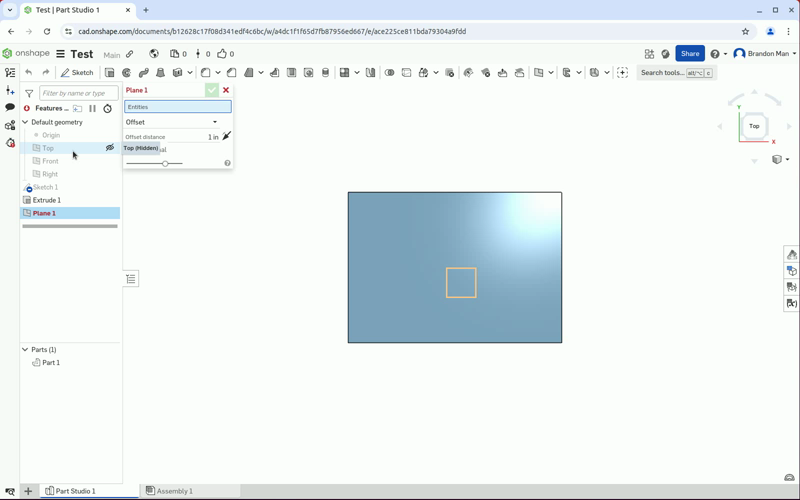
click(73, 150)
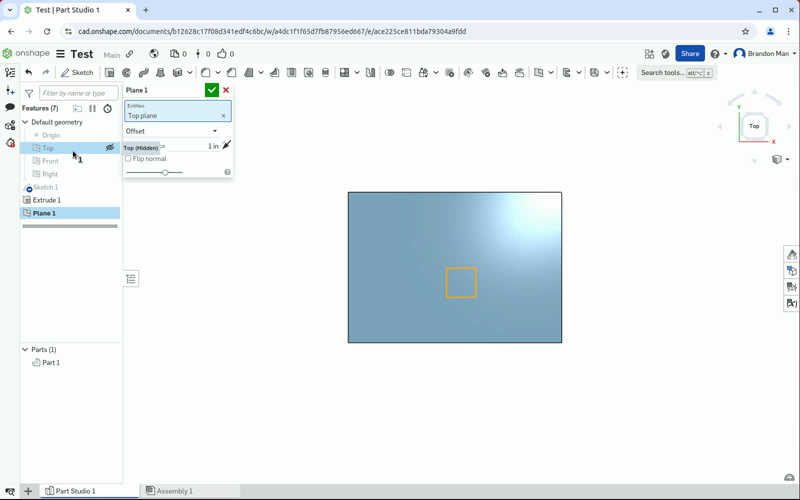
key(tab, 2)
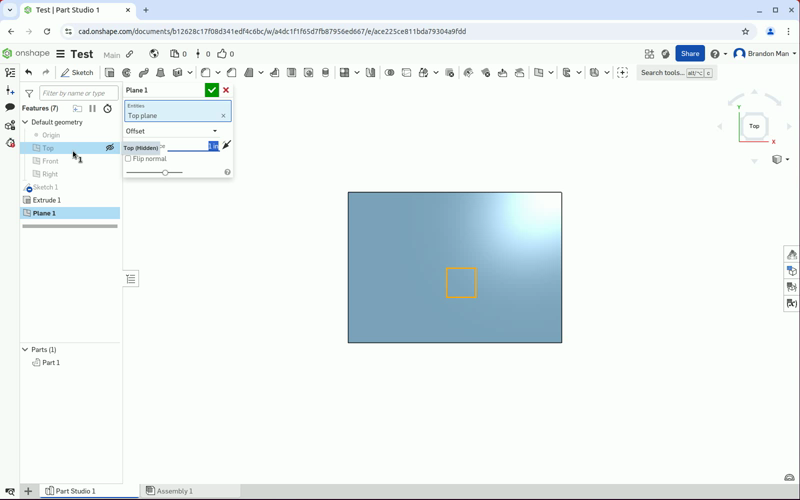
text(17.1)
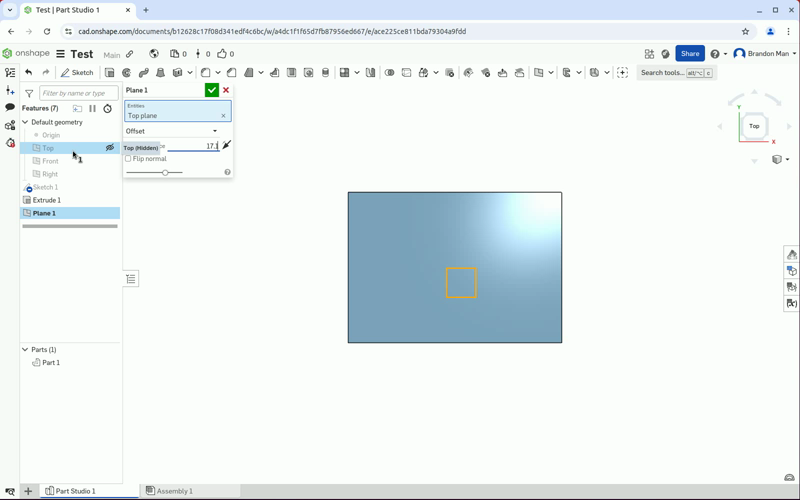
key(enter, 2)
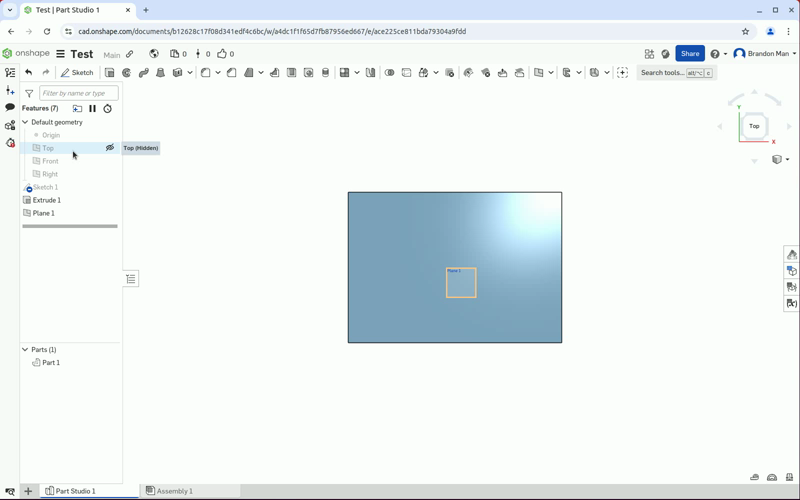
key(shift+s)
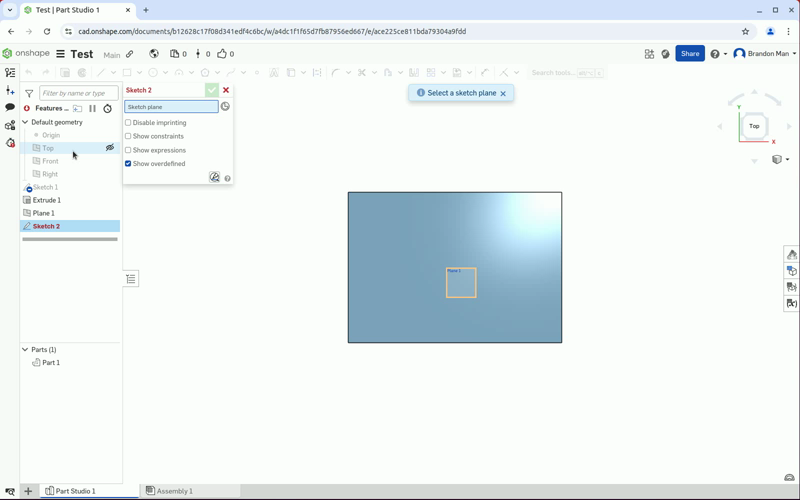
mouse_move(73, 215)
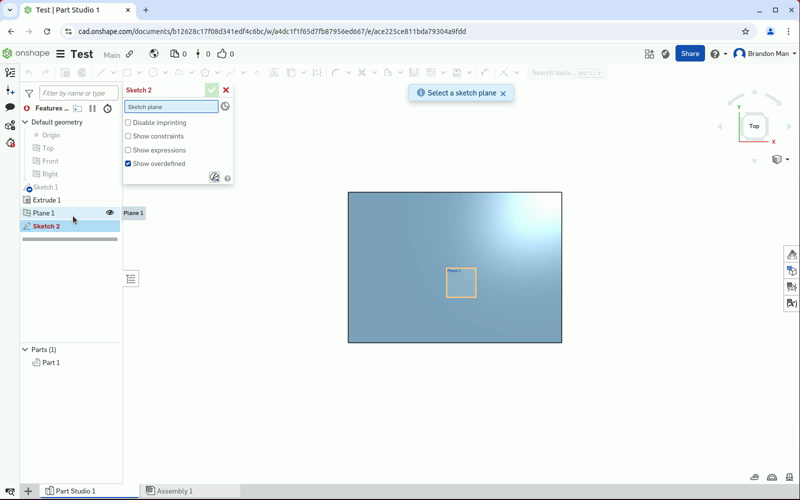
click(73, 215)
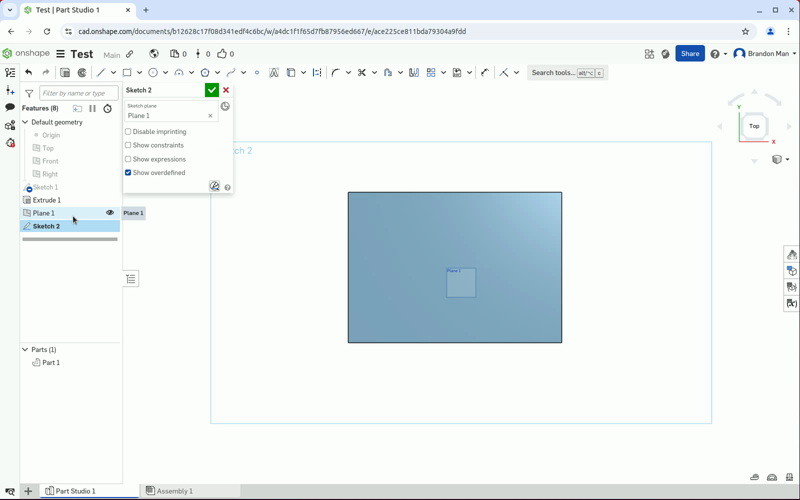
mouse_move(73, 352)
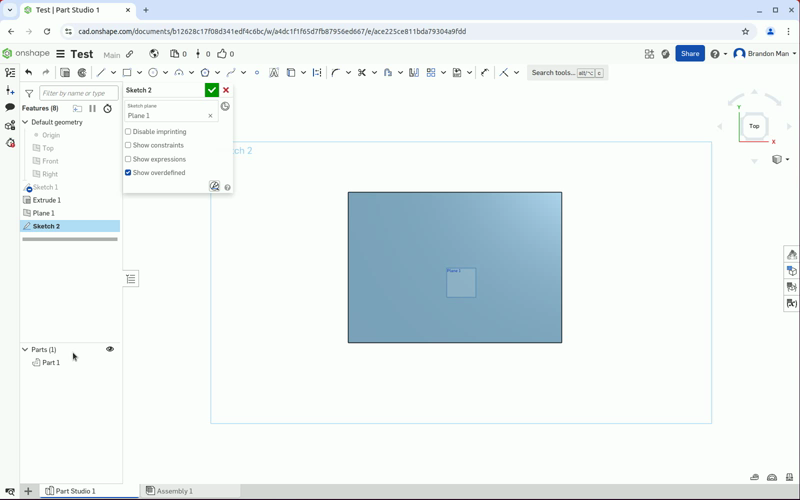
key(y)
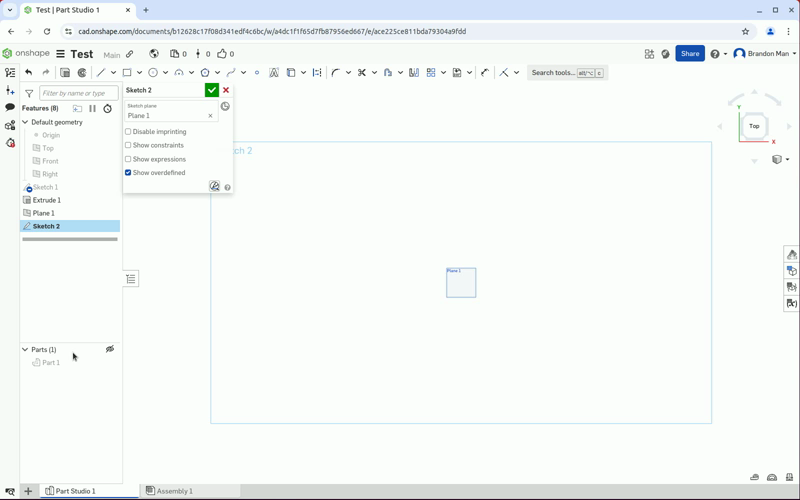
key(c)
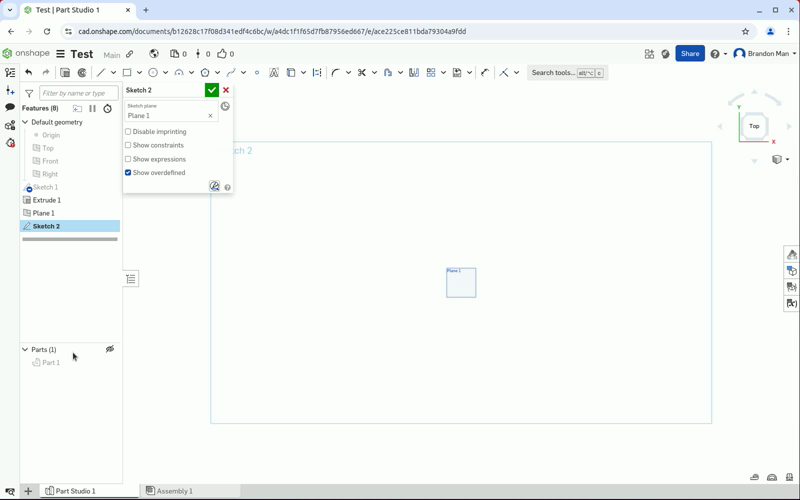
key_down(shift)
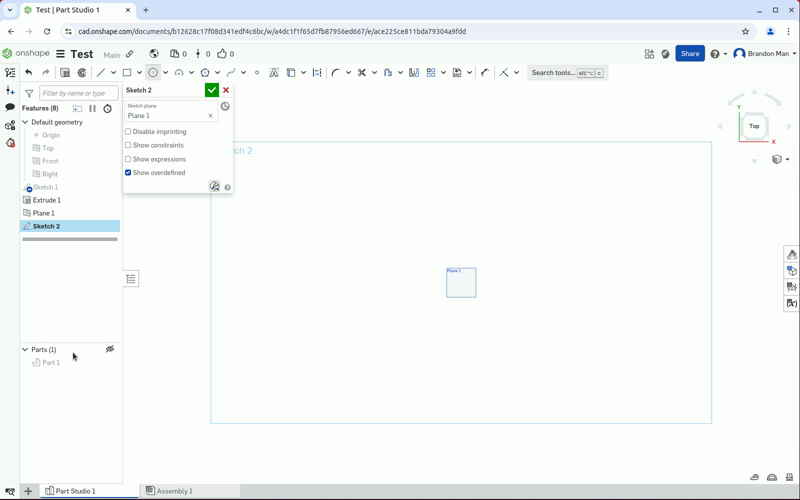
mouse_move(476, 254)
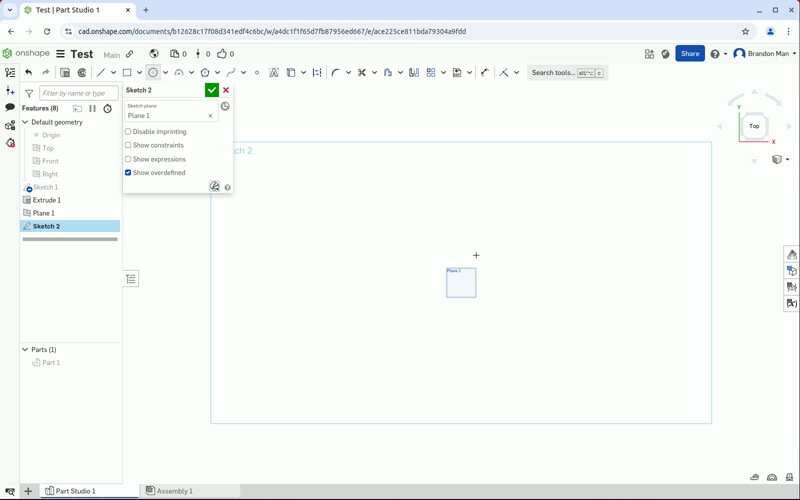
click(476, 254)
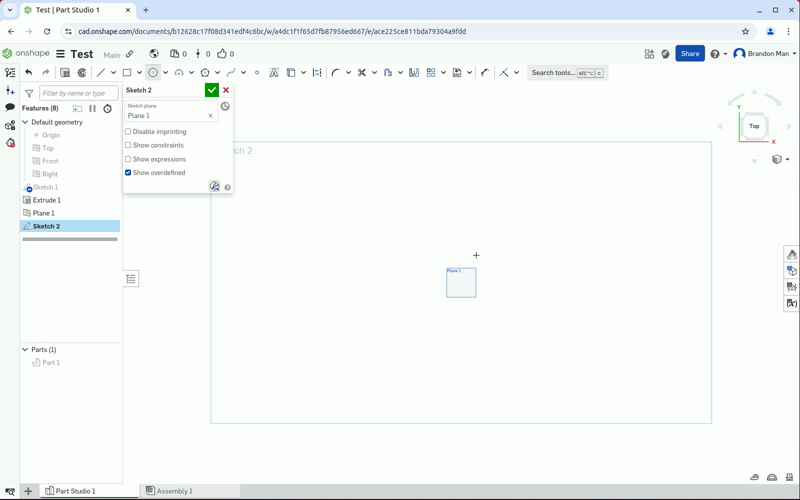
key_up(shift)
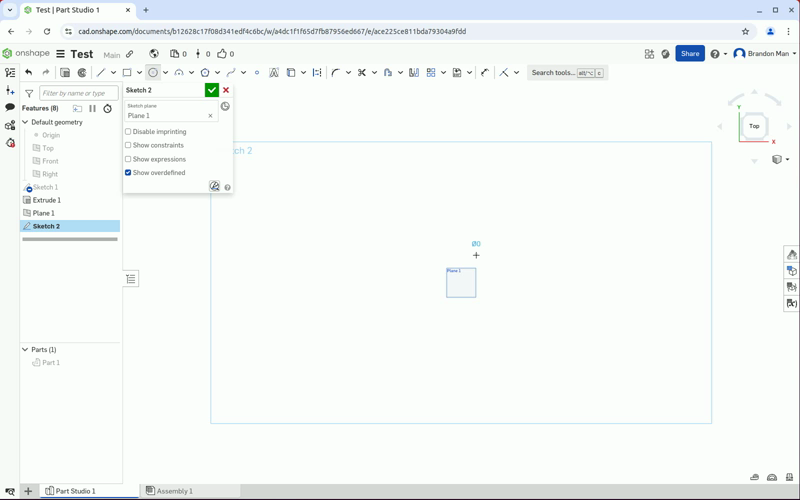
mouse_move(489, 254)
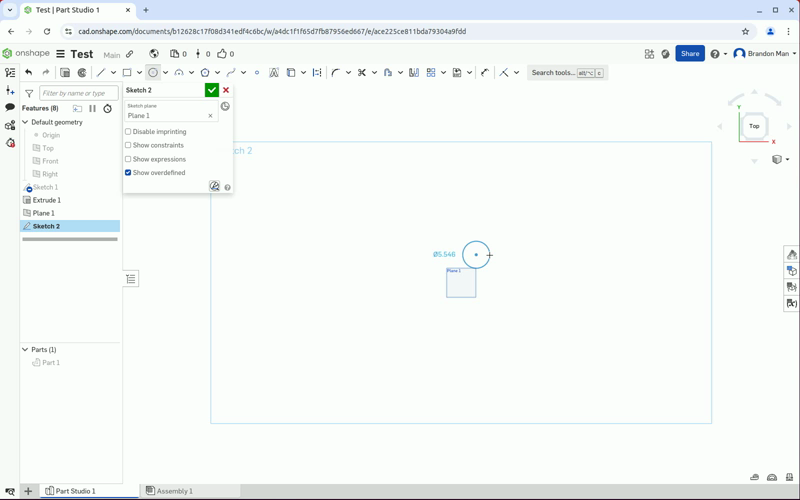
click(489, 254)
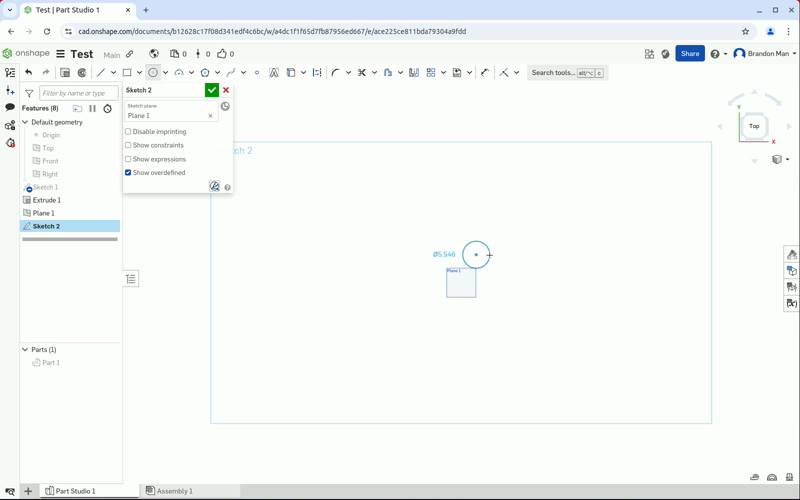
key(esc)
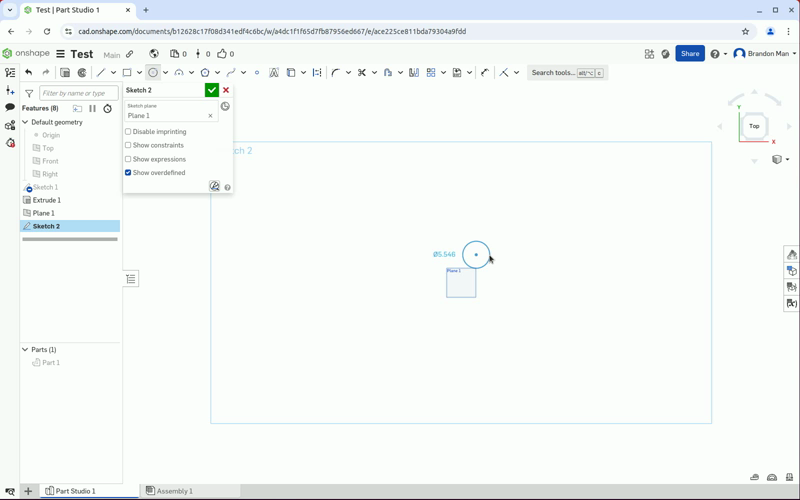
mouse_move(469, 260)
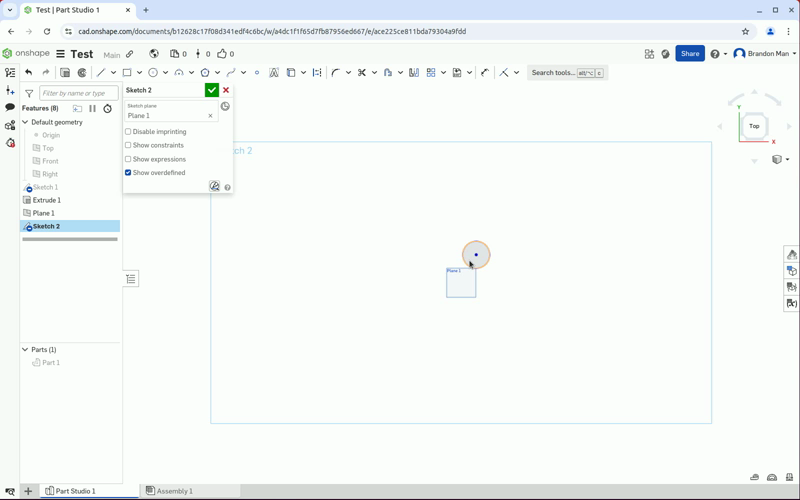
scroll(6)
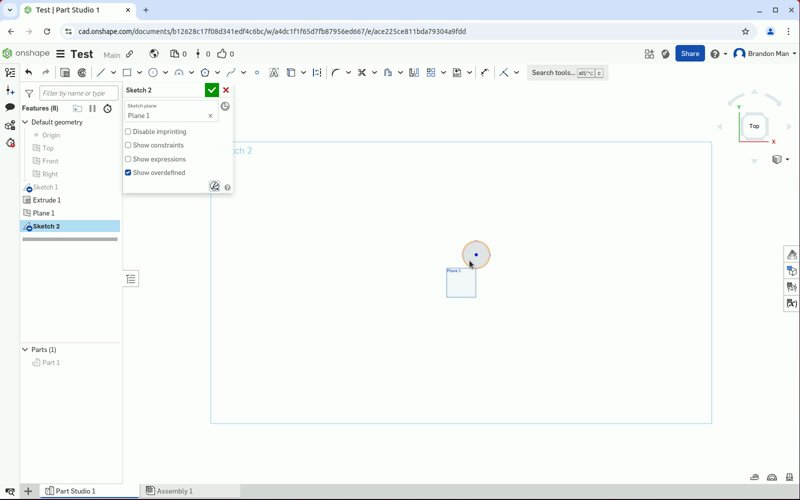
scroll(6)
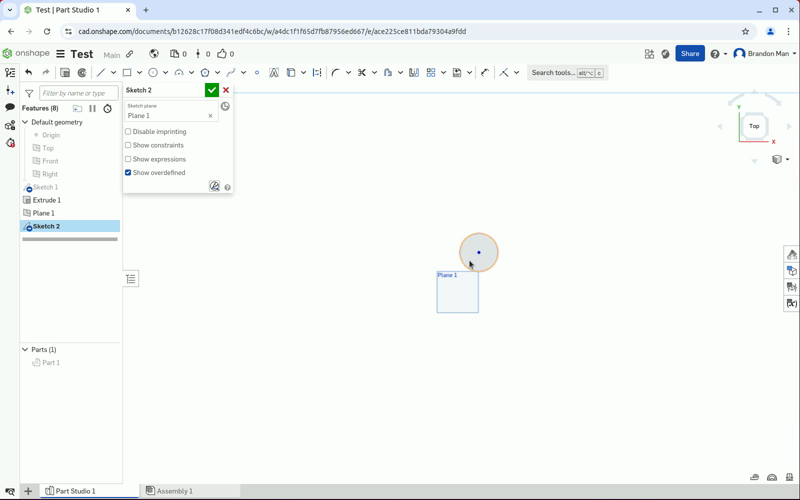
scroll(6)
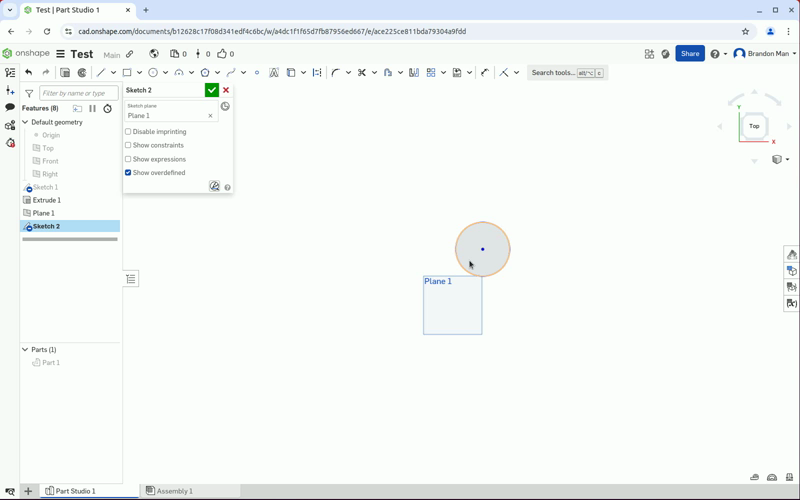
scroll(6)
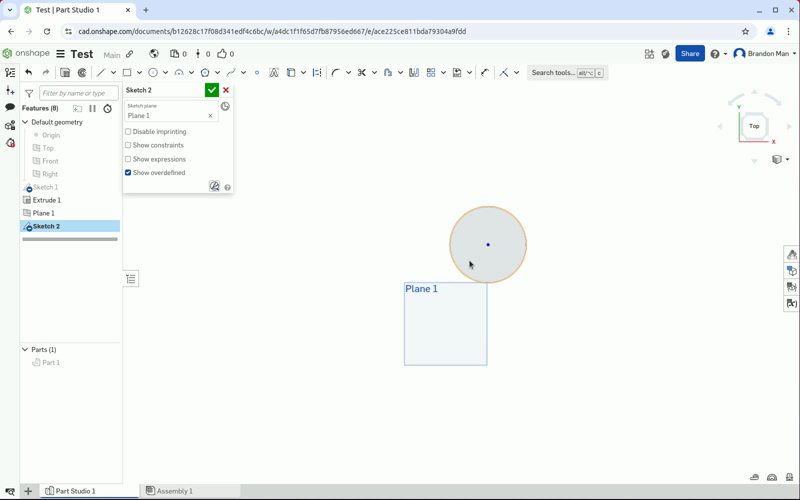
scroll(6)
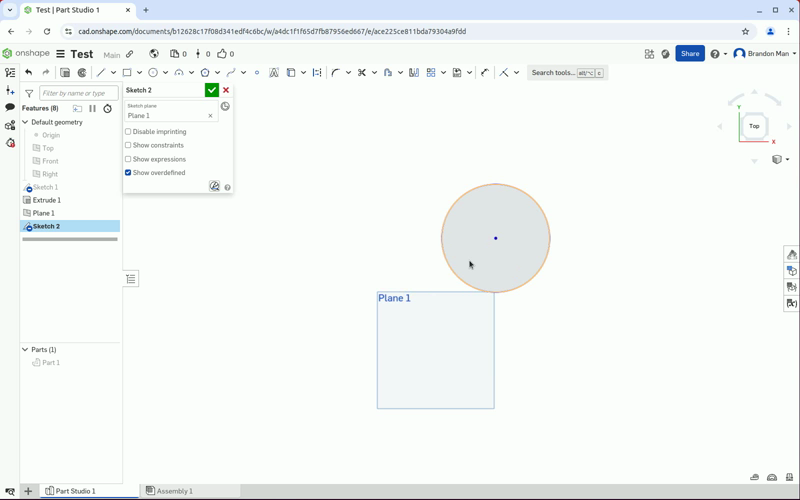
scroll(6)
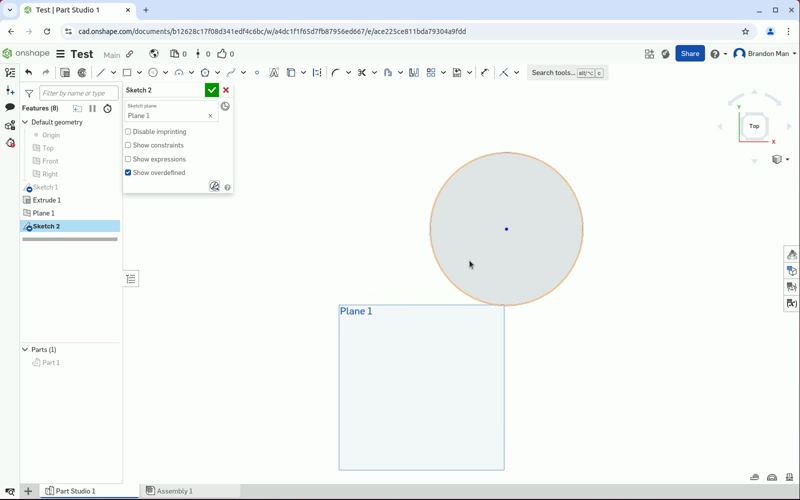
scroll(6)
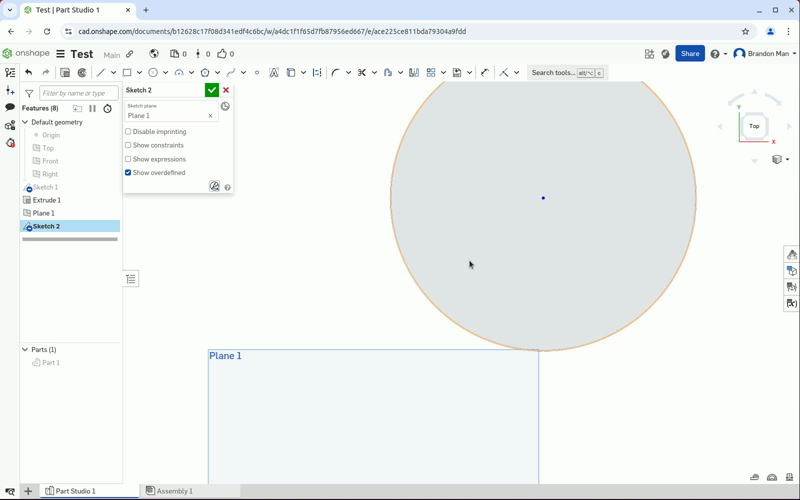
click(469, 260)
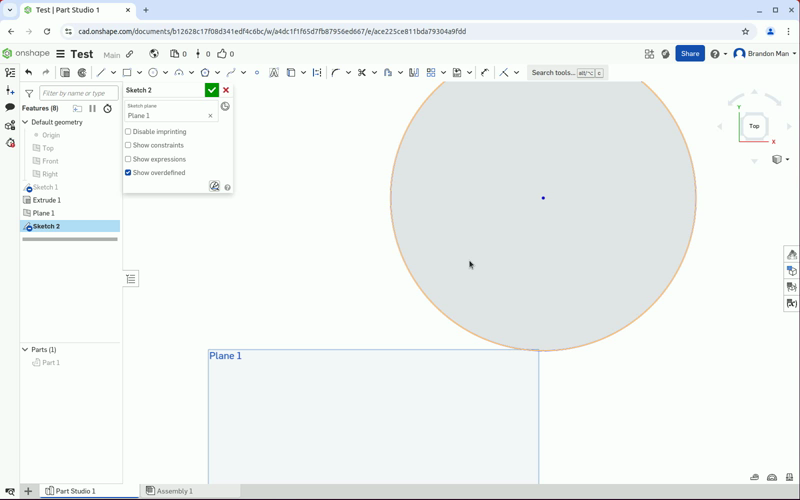
scroll(-6)
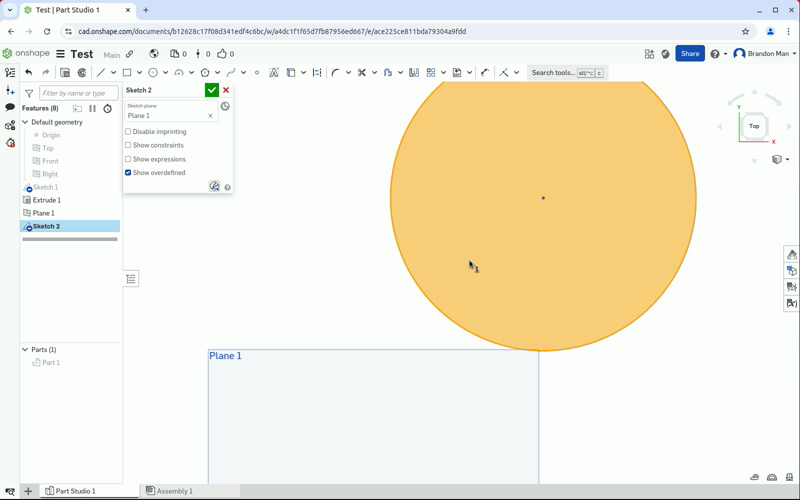
scroll(-6)
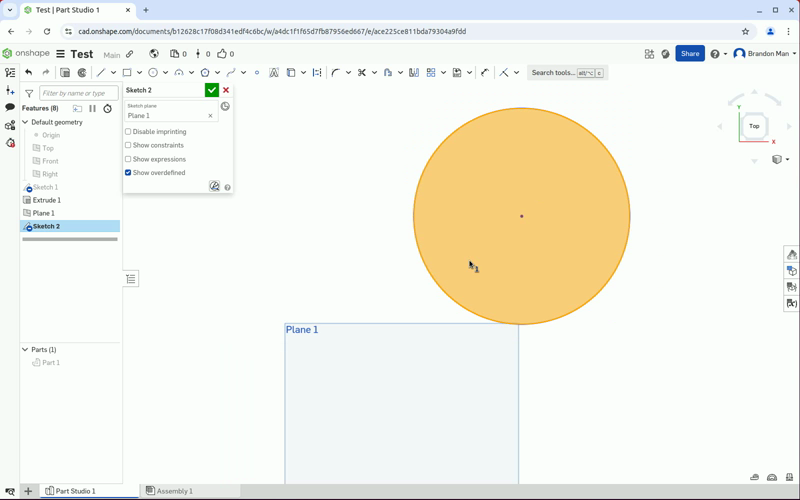
scroll(-6)
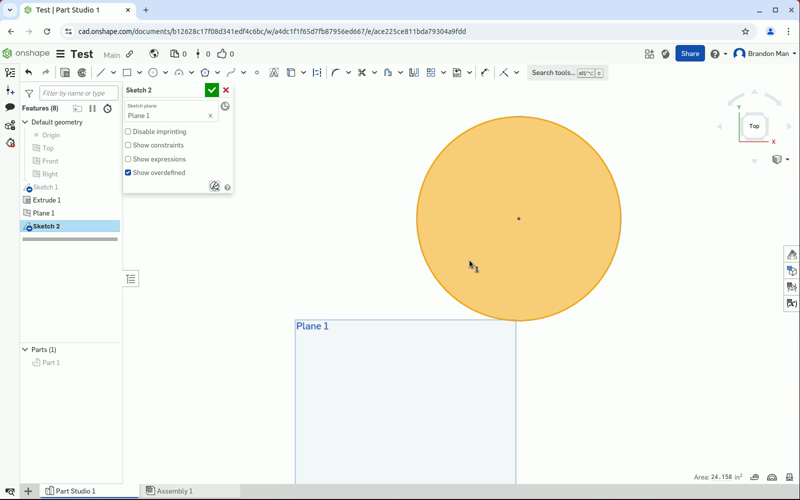
scroll(-6)
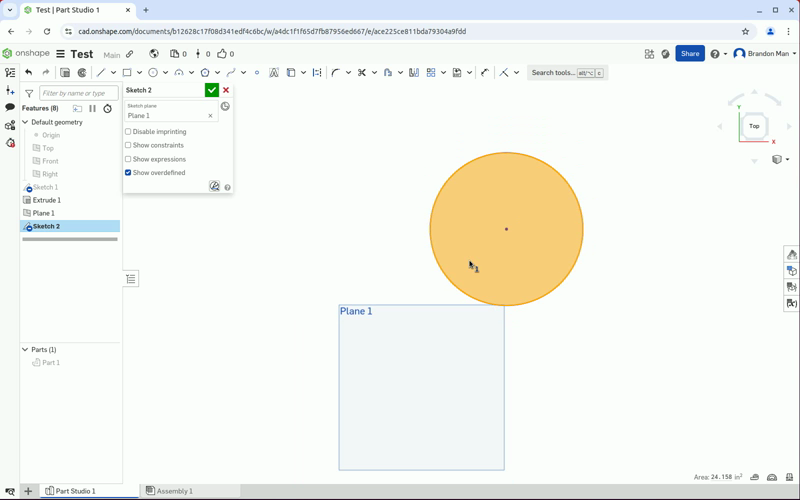
scroll(-6)
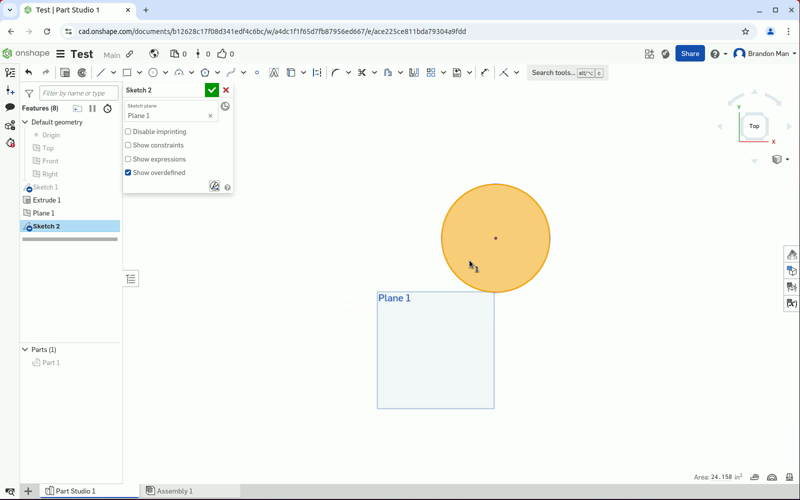
scroll(-6)
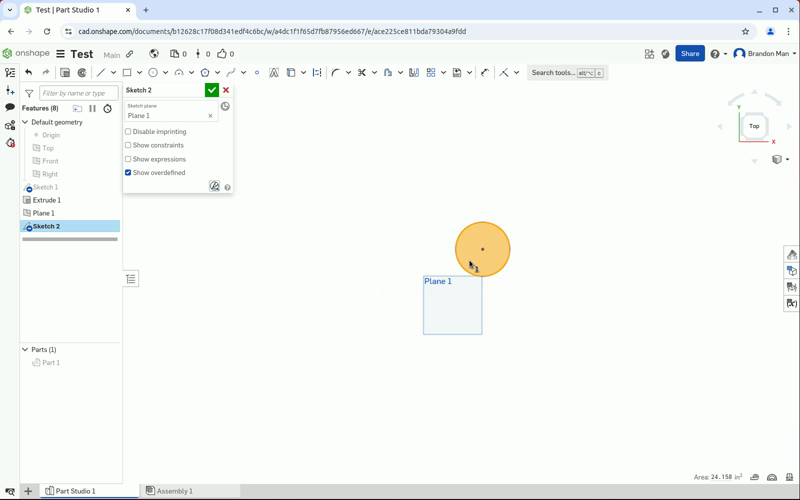
scroll(-6)
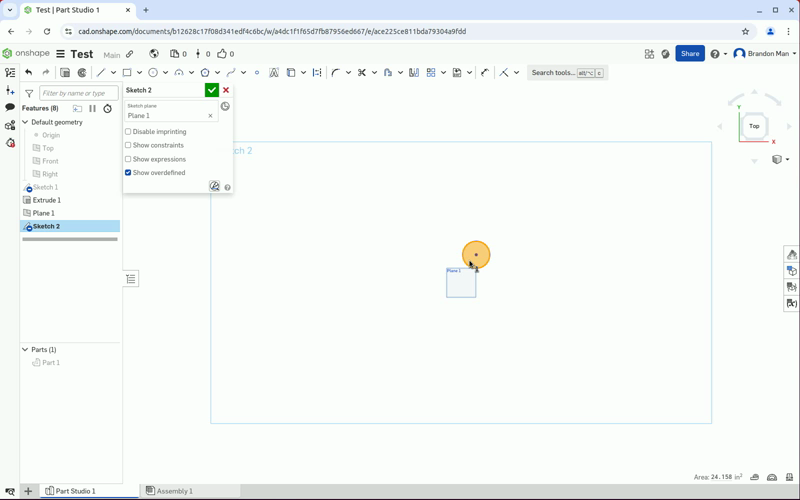
mouse_move(73, 352)
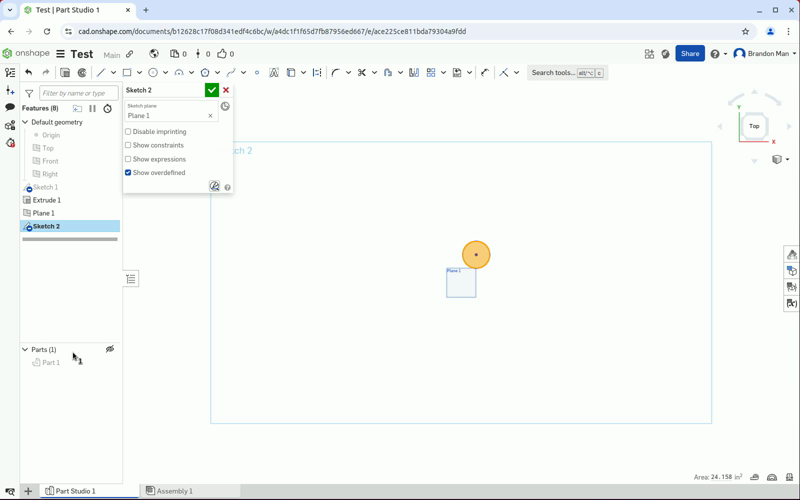
key(shift+y)
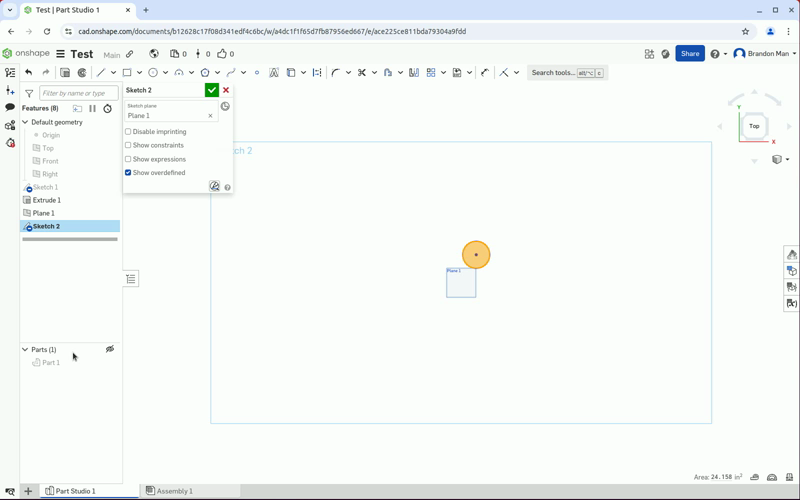
key(shift+e)
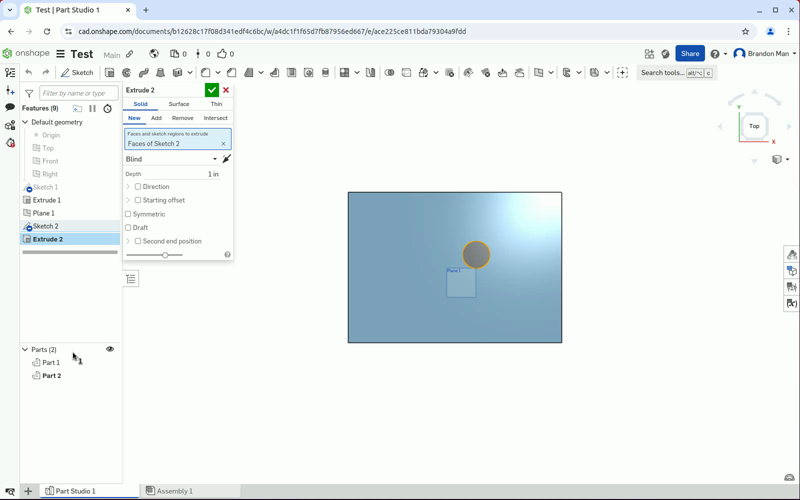
mouse_move(143, 106)
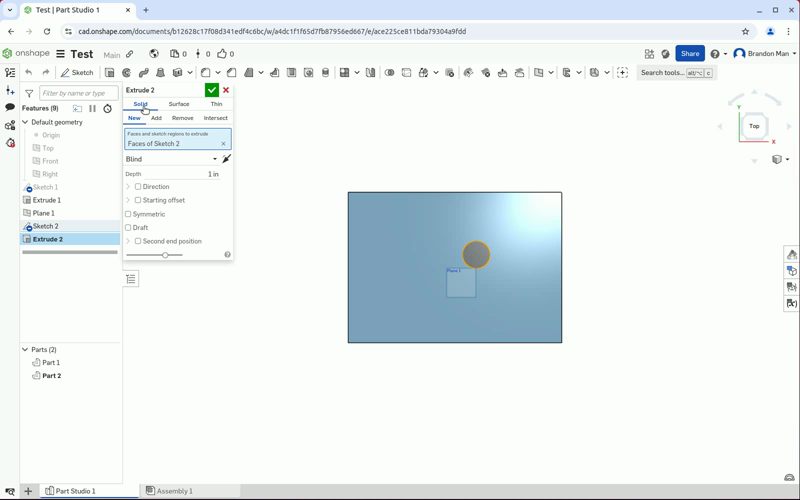
click(143, 106)
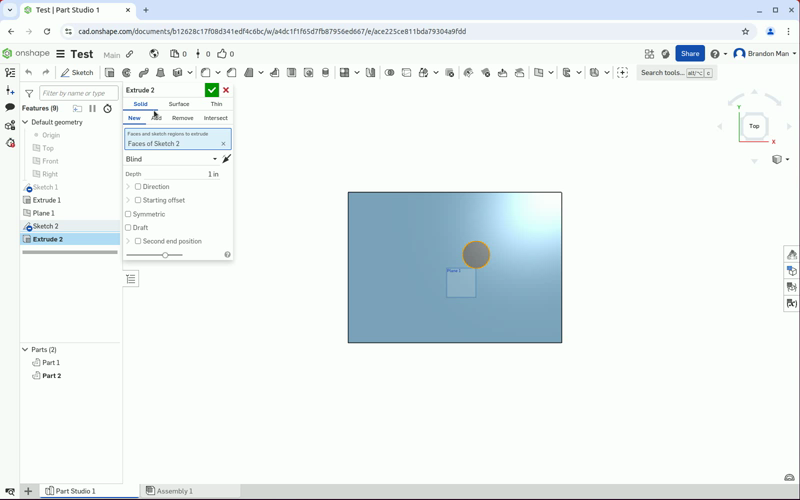
mouse_move(186, 120)
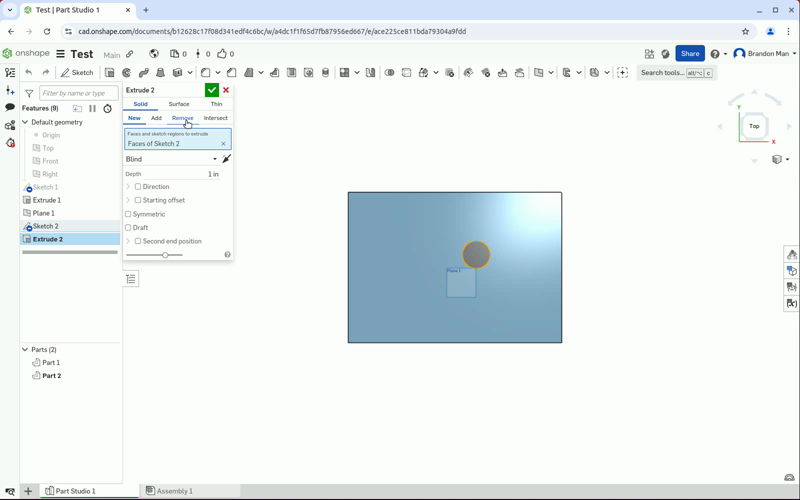
click(186, 120)
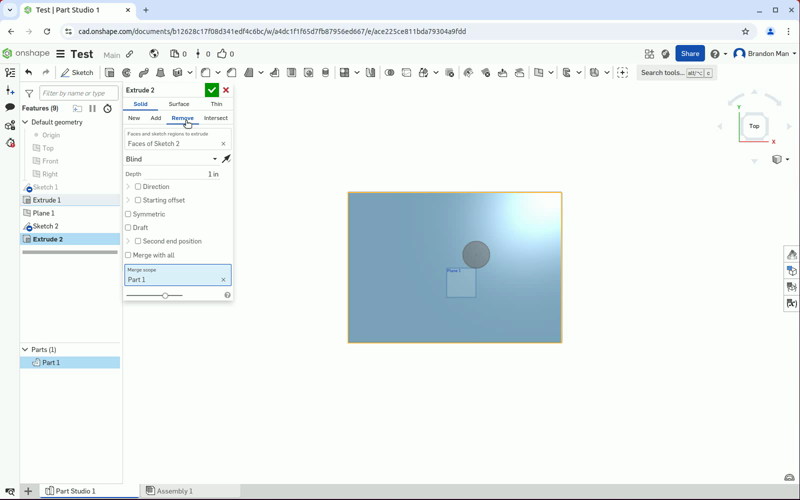
key(tab, 4)
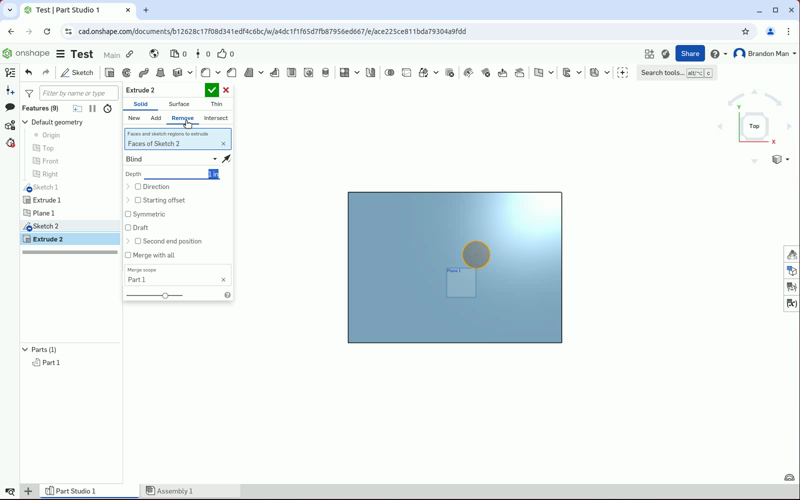
text(11.073)
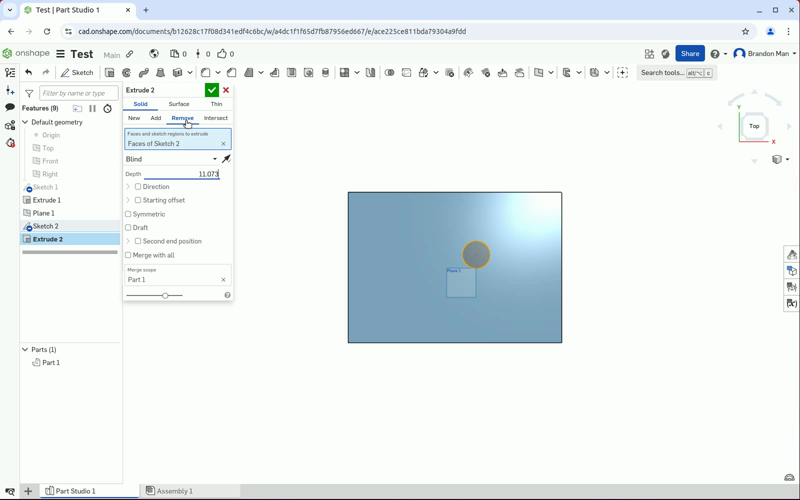
key(tab, 6)
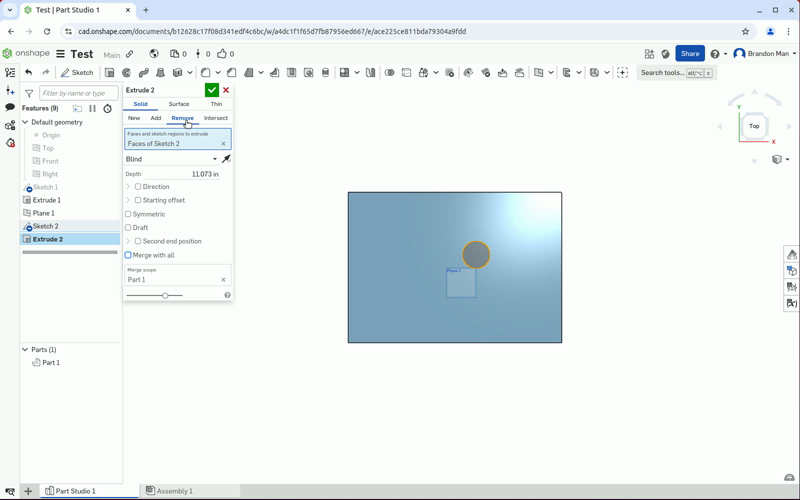
key(space)
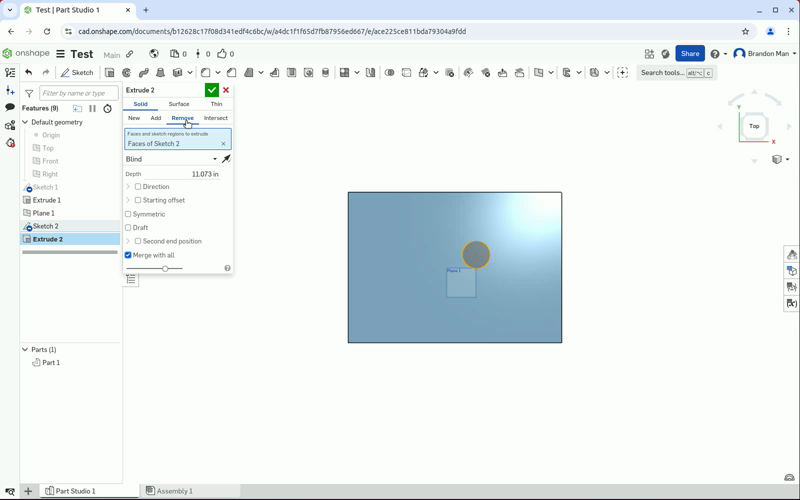
key(enter)
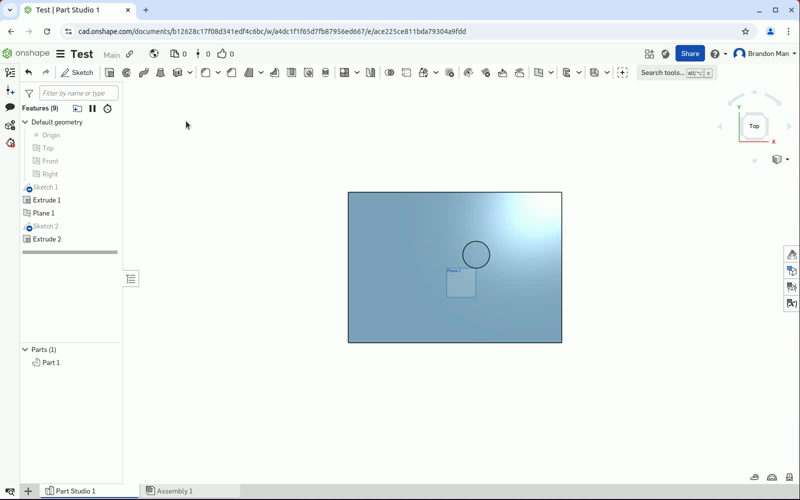
key(shift+h)
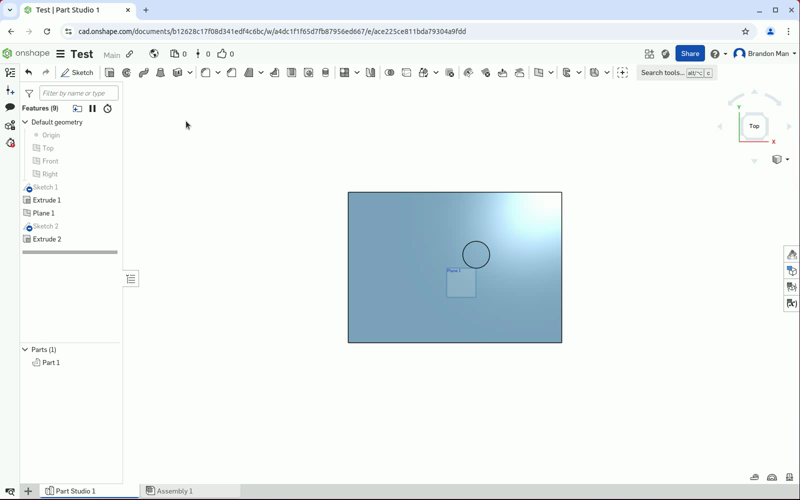
key(shift+h)
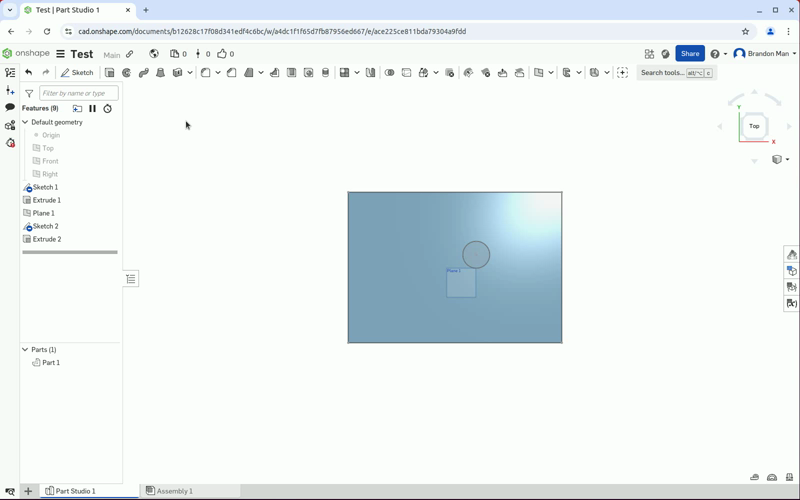
key(shift+7)
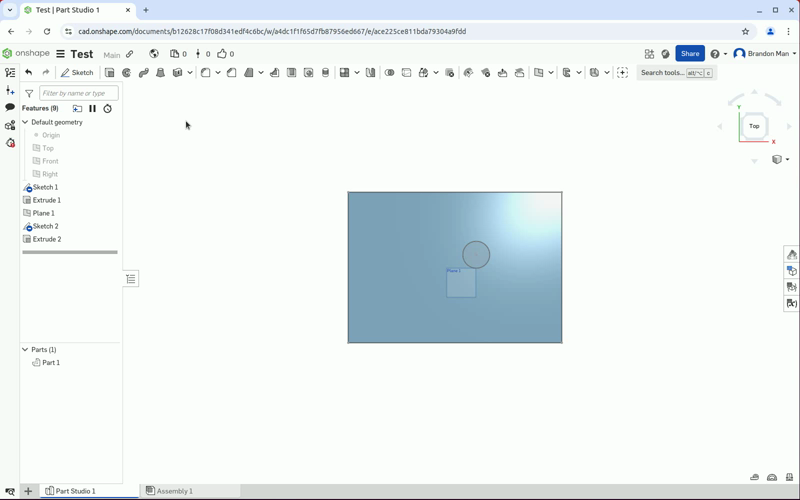
key(up, 3)
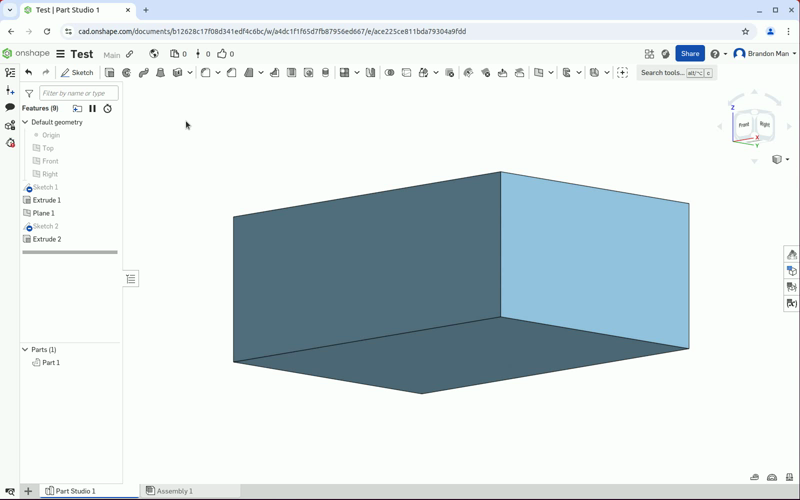
key(left, 3)
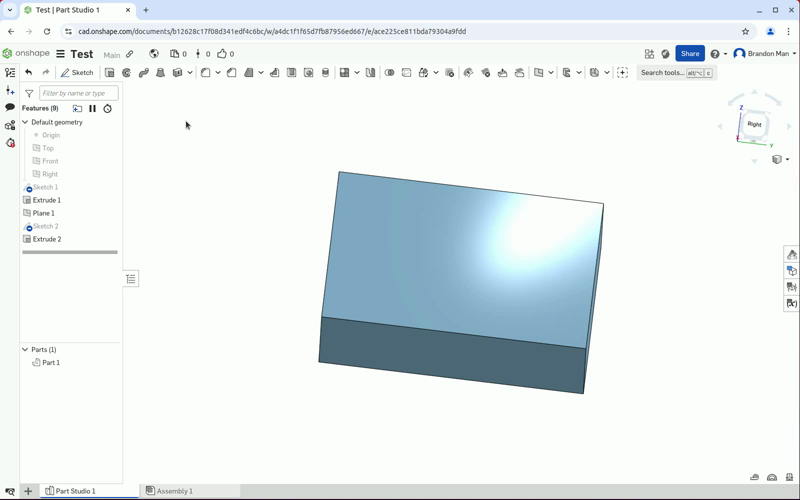
key(right, 3)
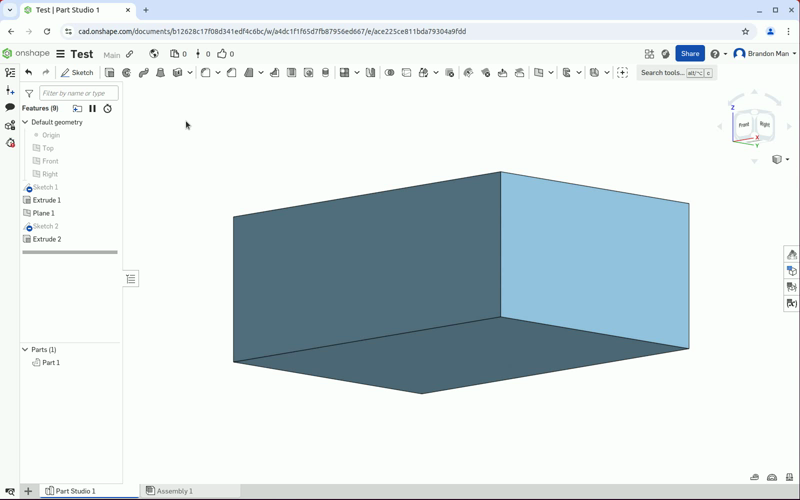
key(down, 3)
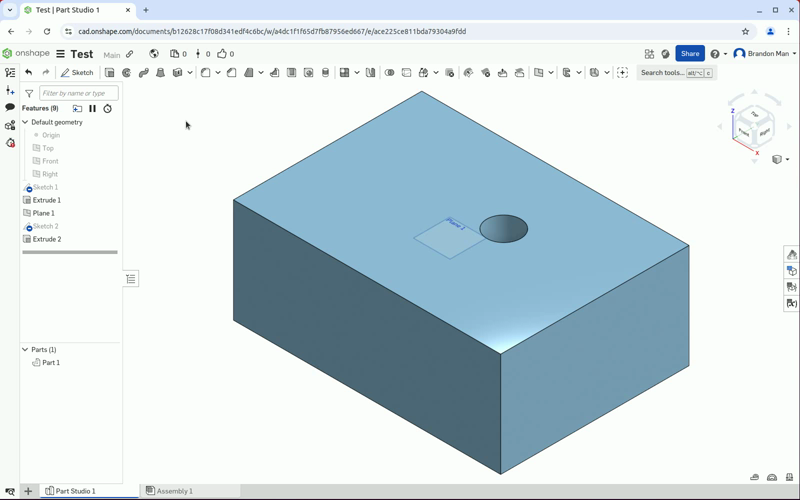
mouse_move(73, 189)
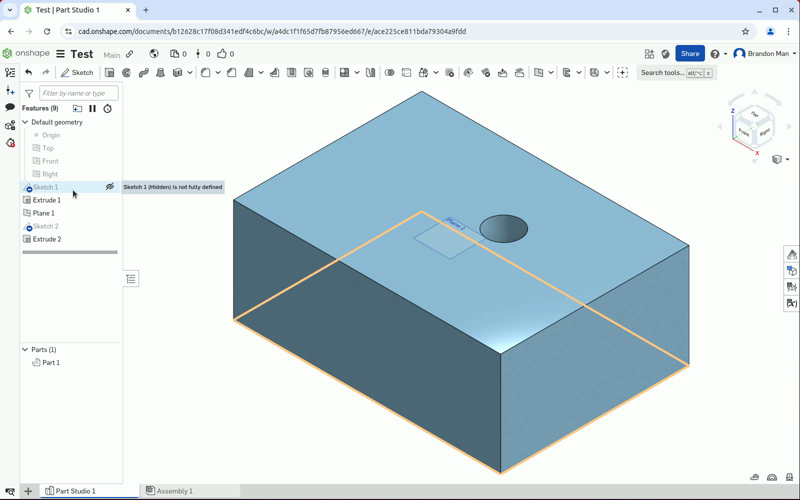
click(73, 189)